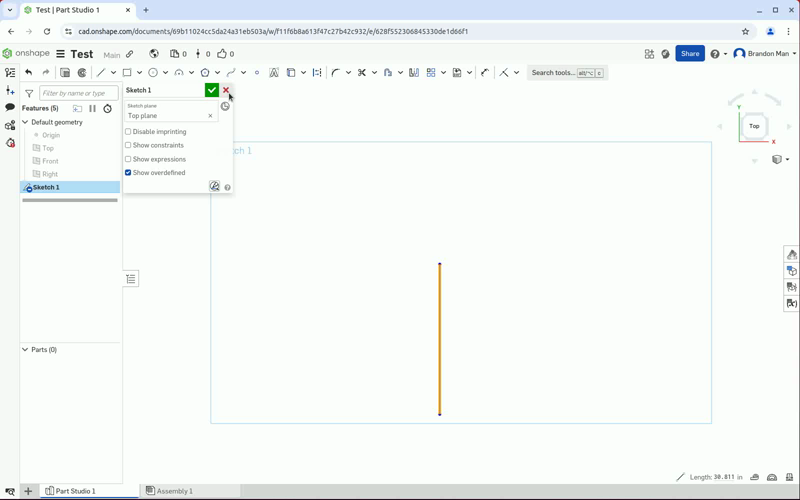
key(shift+h)
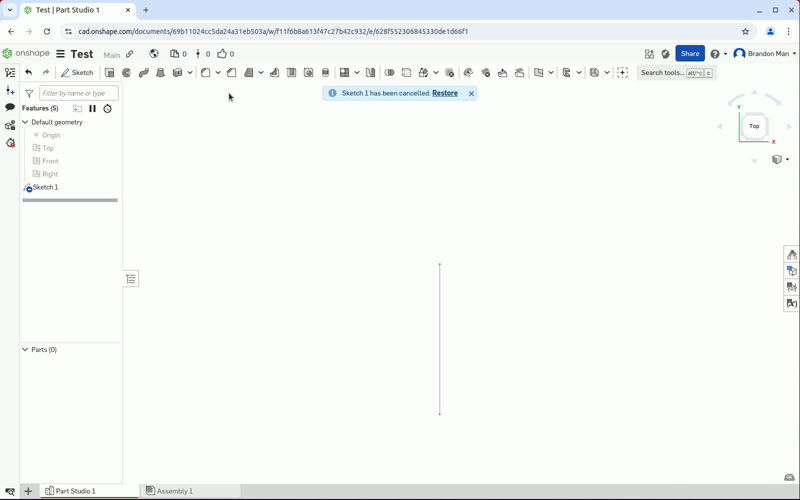
key(shift+s)
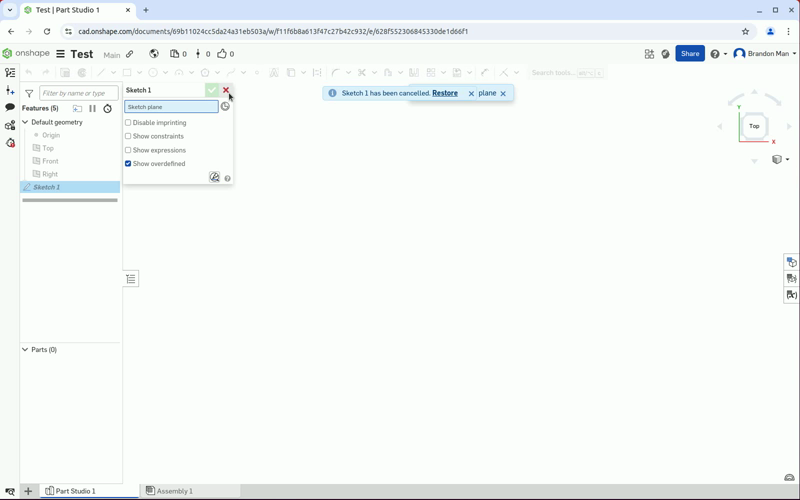
mouse_move(73, 150)
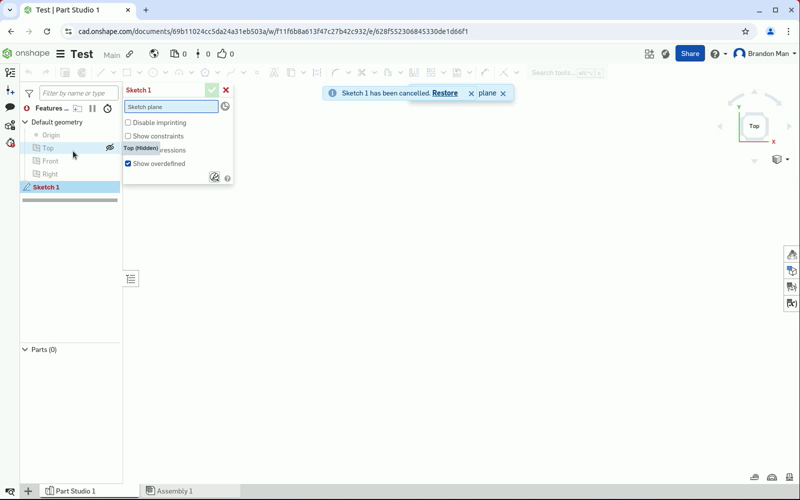
click(73, 150)
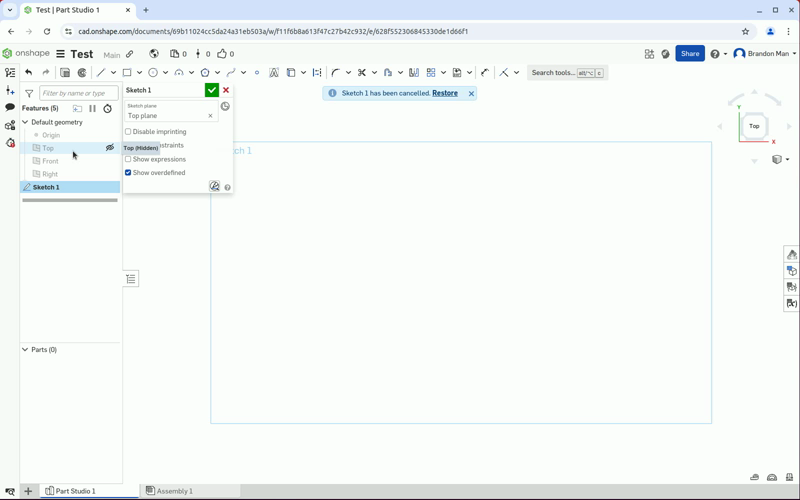
mouse_move(73, 352)
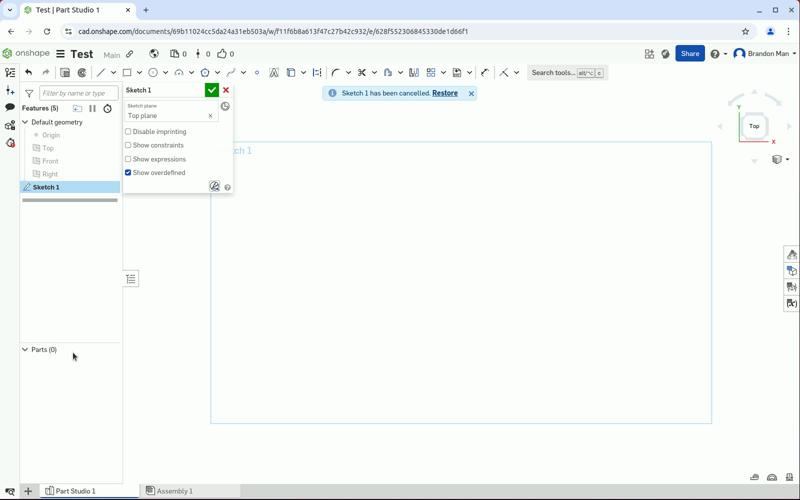
key(y)
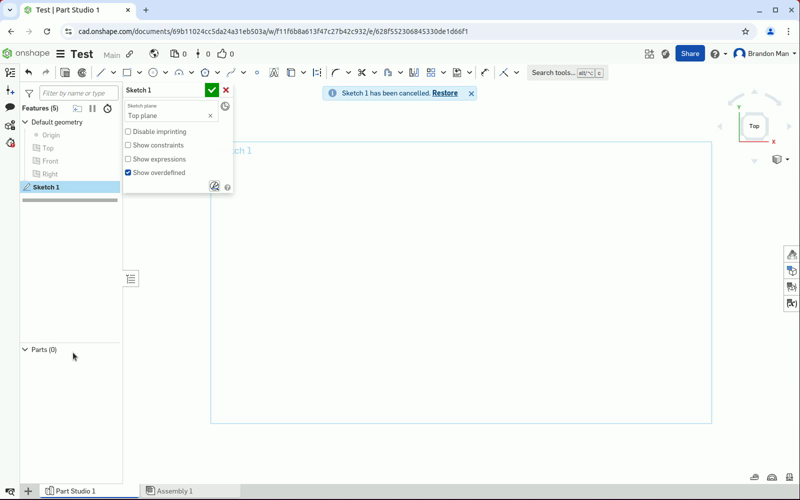
key(l)
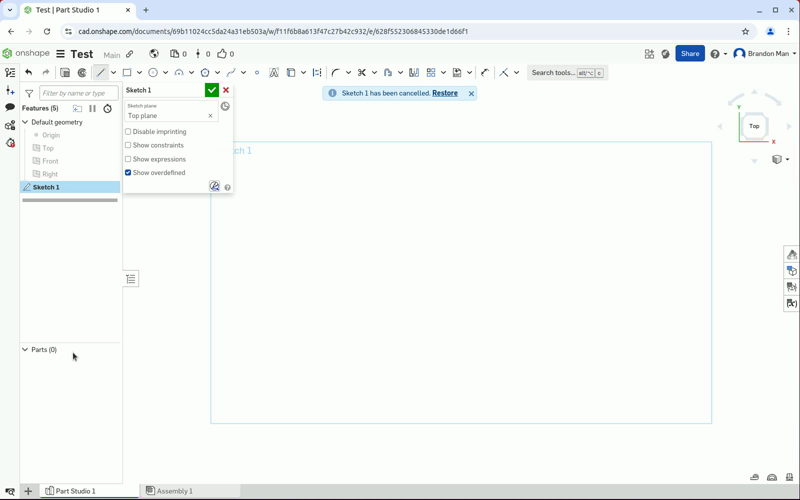
key_down(shift)
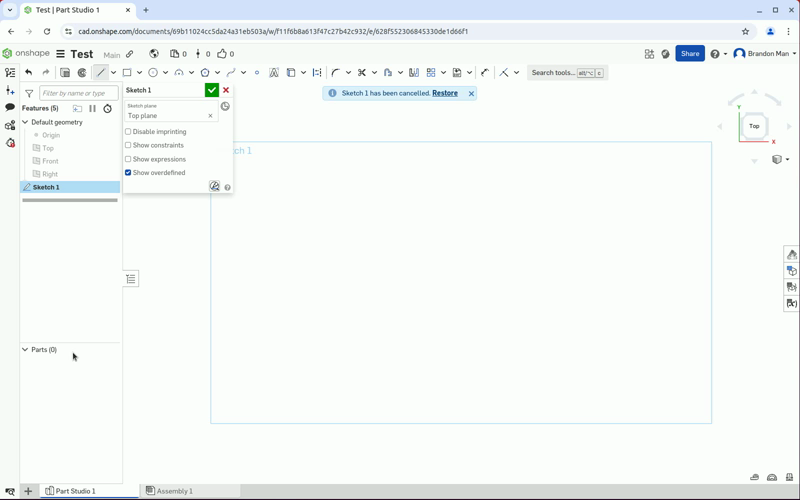
mouse_move(392, 332)
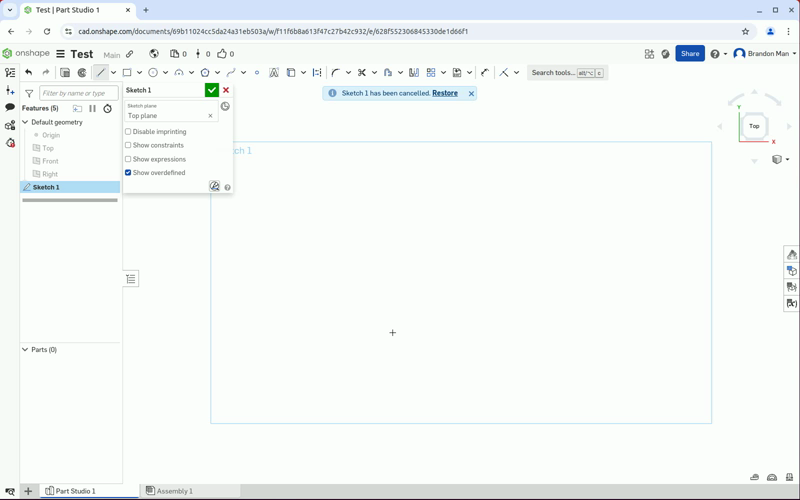
click(392, 332)
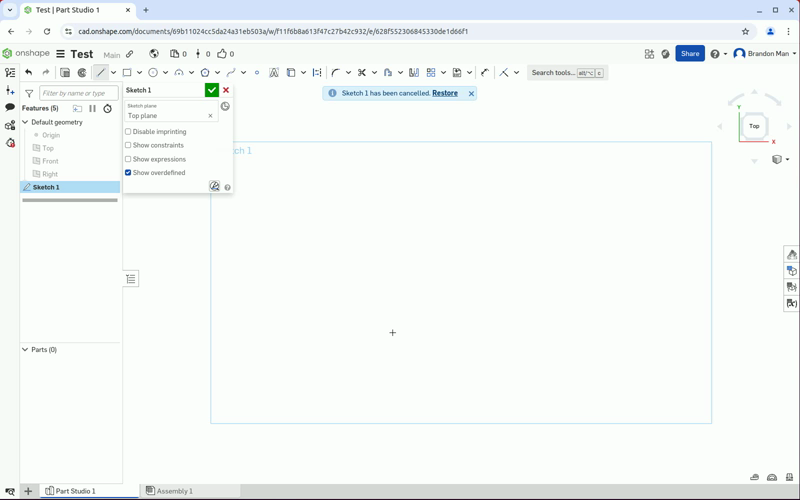
key_up(shift)
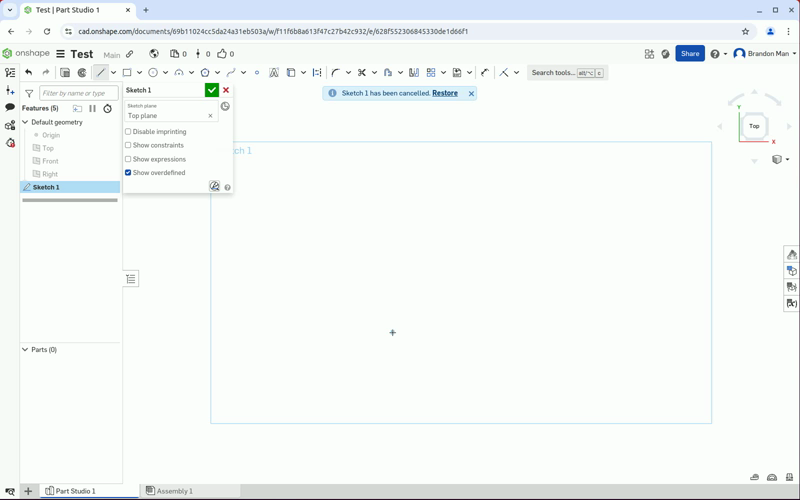
key_down(shift)
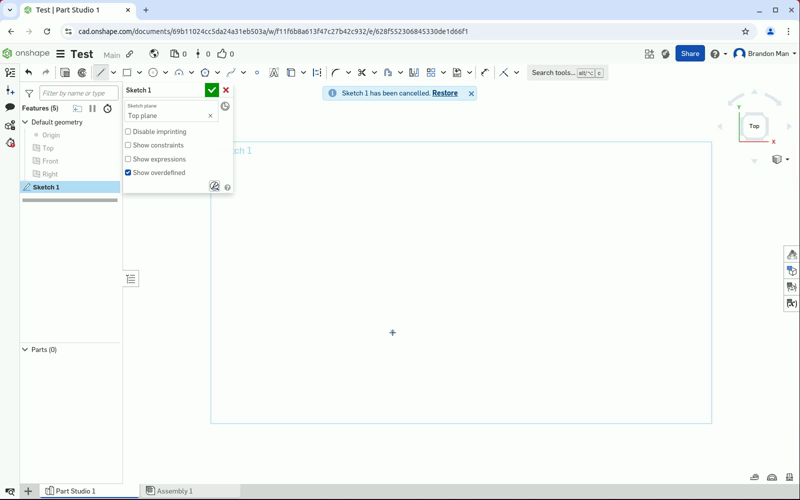
mouse_move(460, 332)
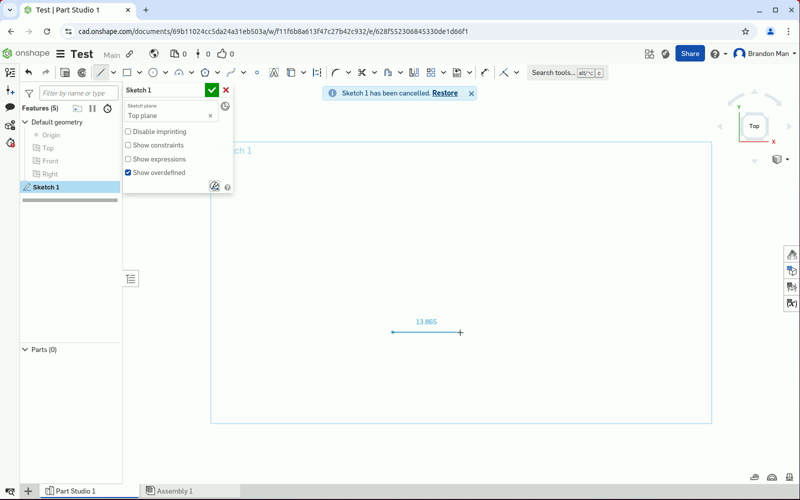
click(460, 332)
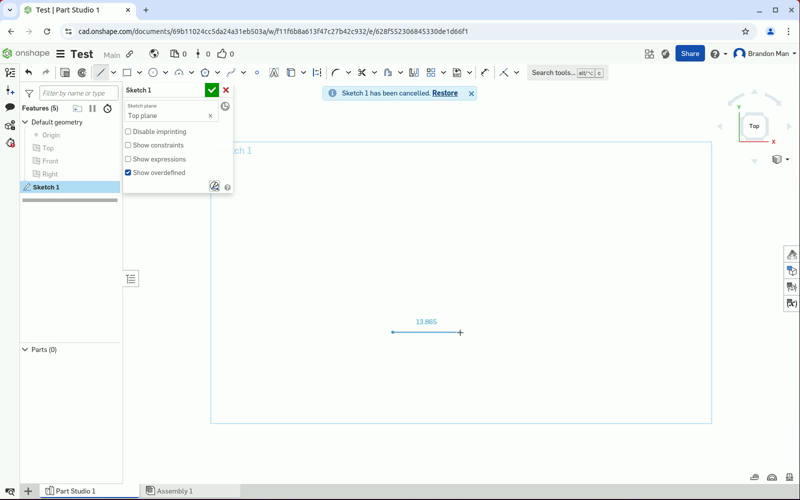
key_up(shift)
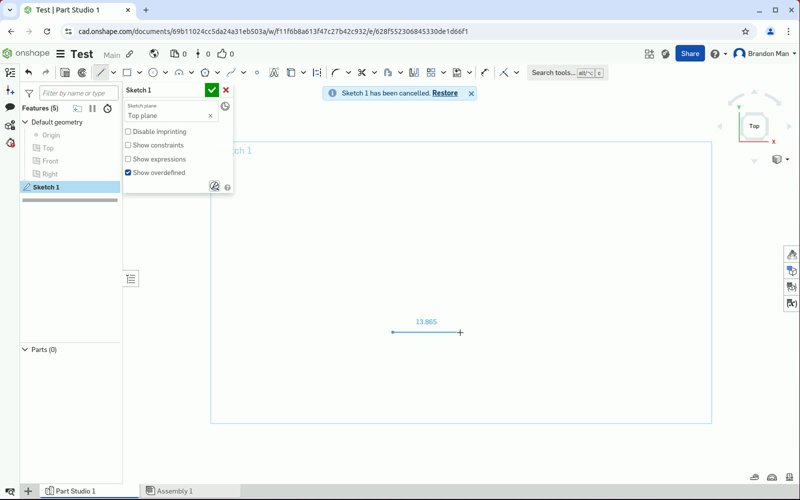
key(esc)
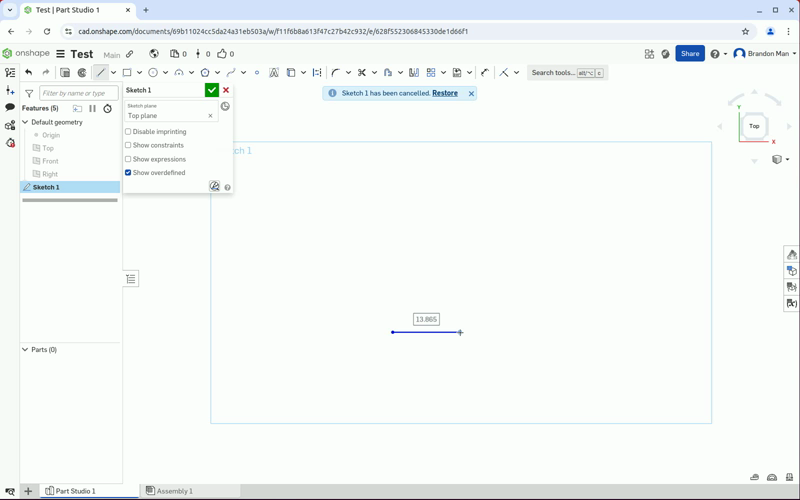
key(a)
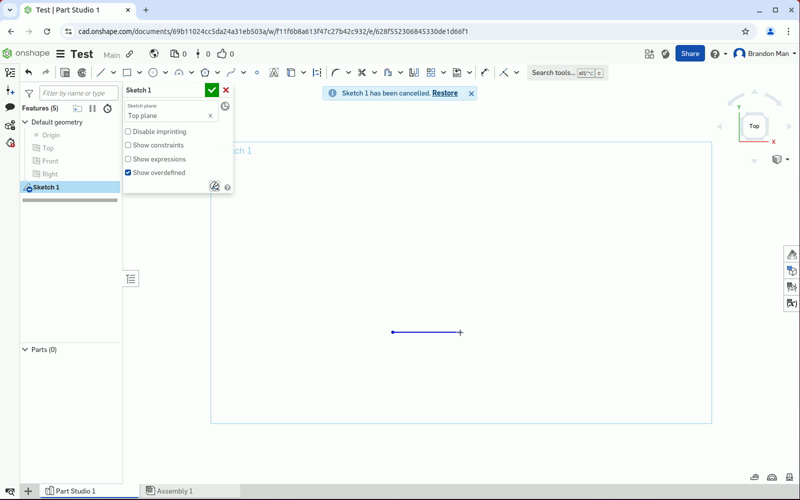
mouse_move(460, 332)
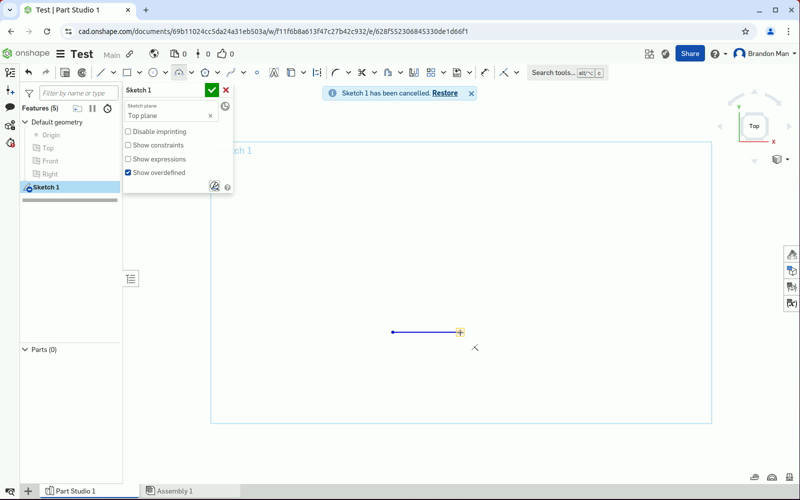
click(460, 332)
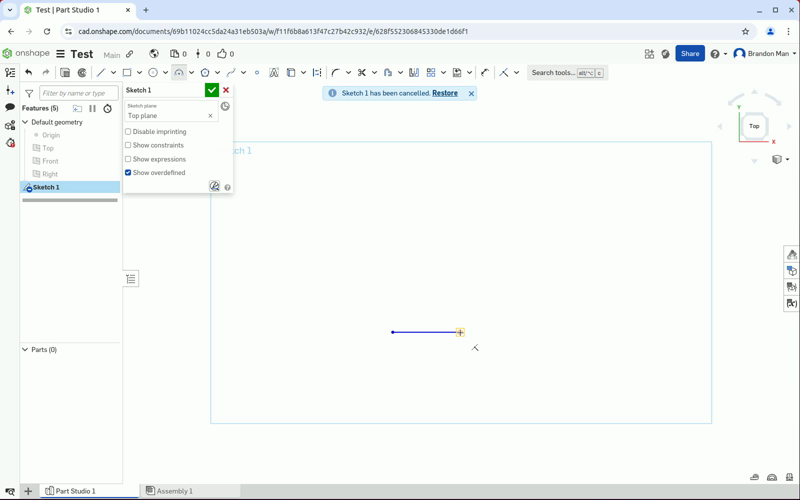
key_down(shift)
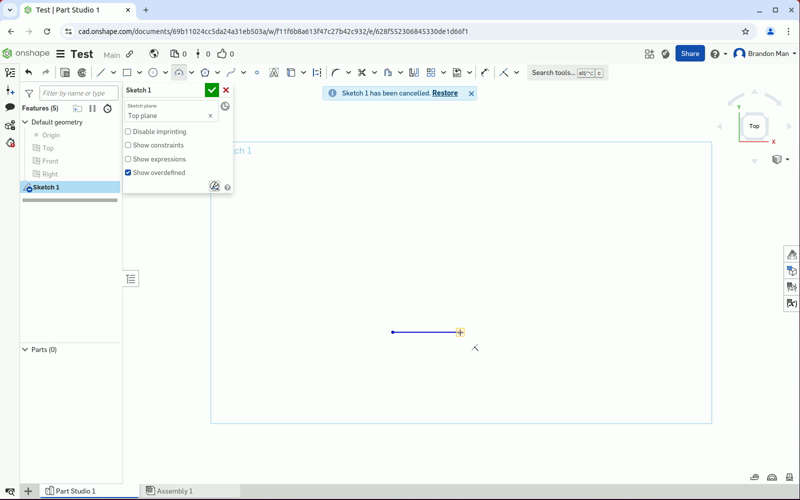
mouse_move(460, 233)
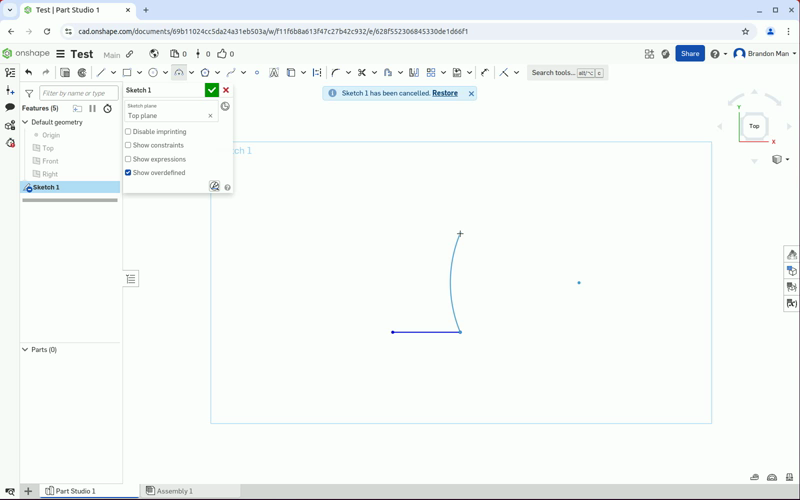
click(460, 233)
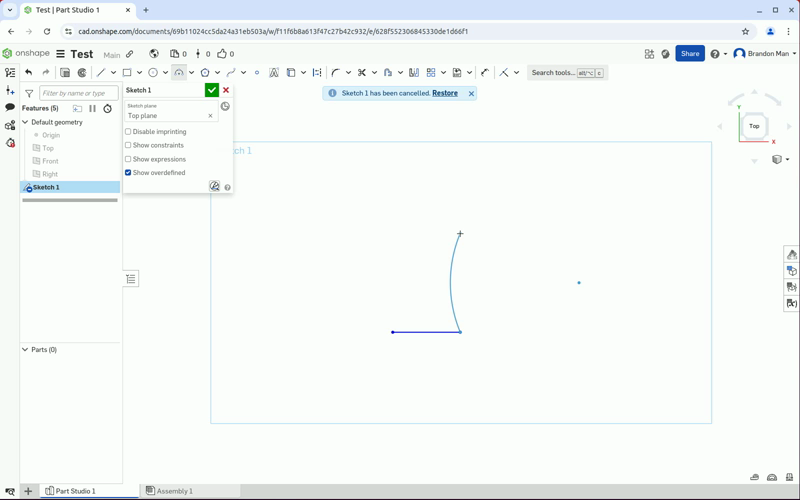
mouse_move(410, 282)
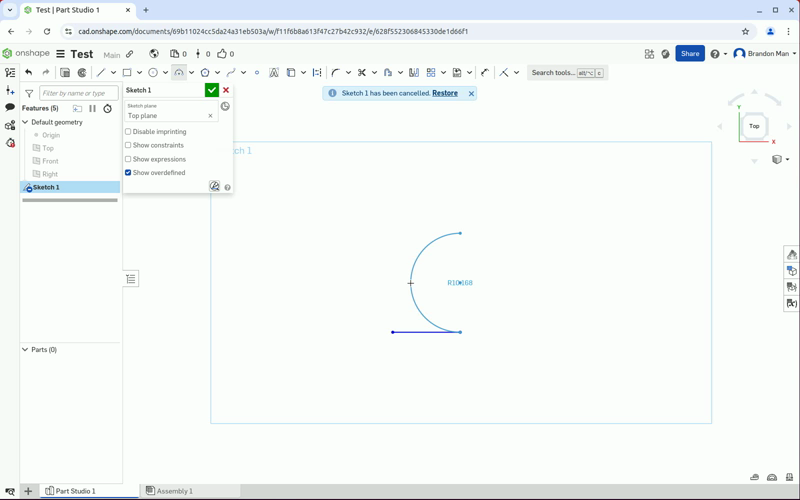
click(410, 282)
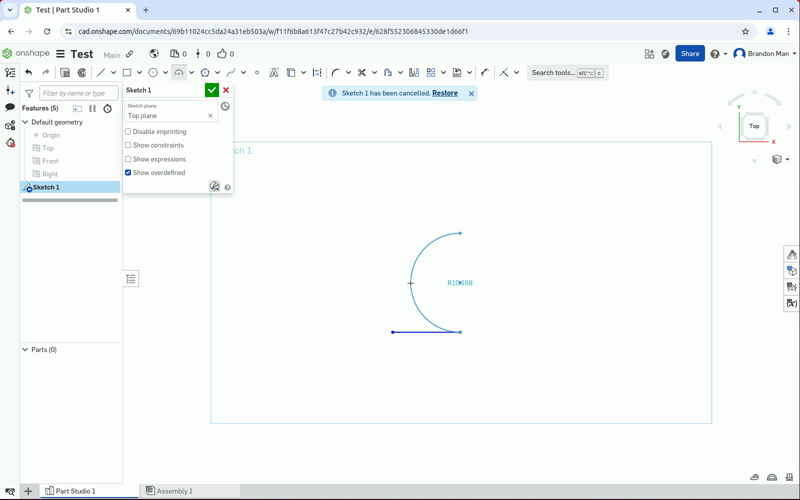
key_up(shift)
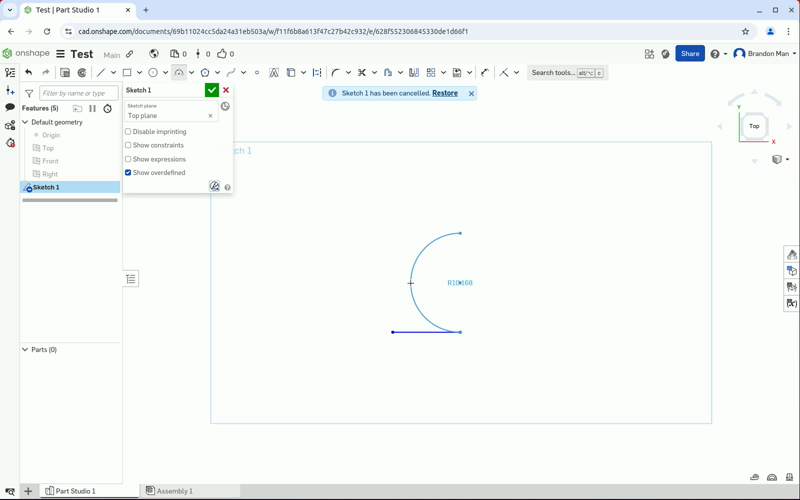
key(esc)
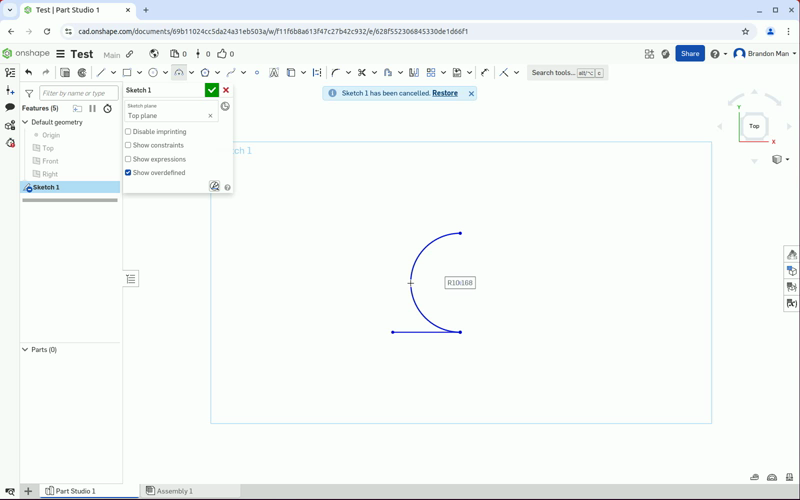
key(l)
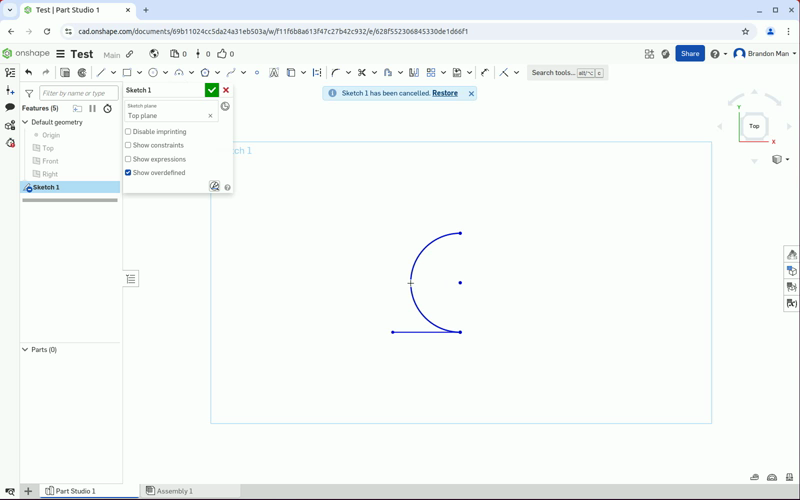
mouse_move(460, 233)
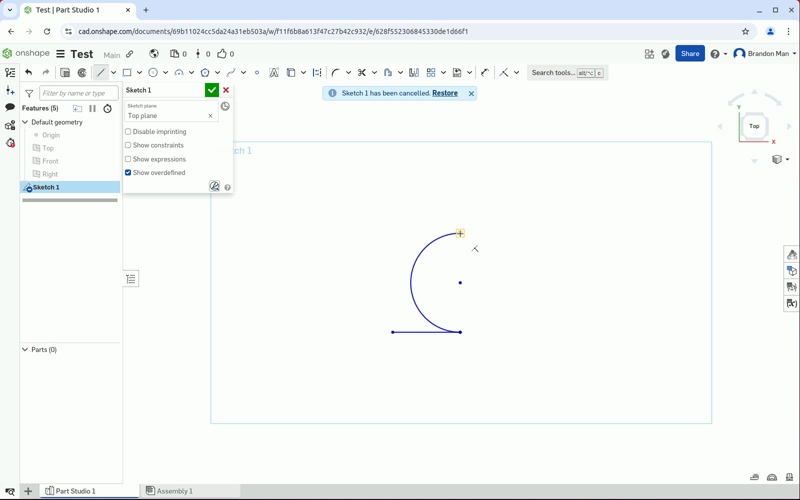
click(460, 233)
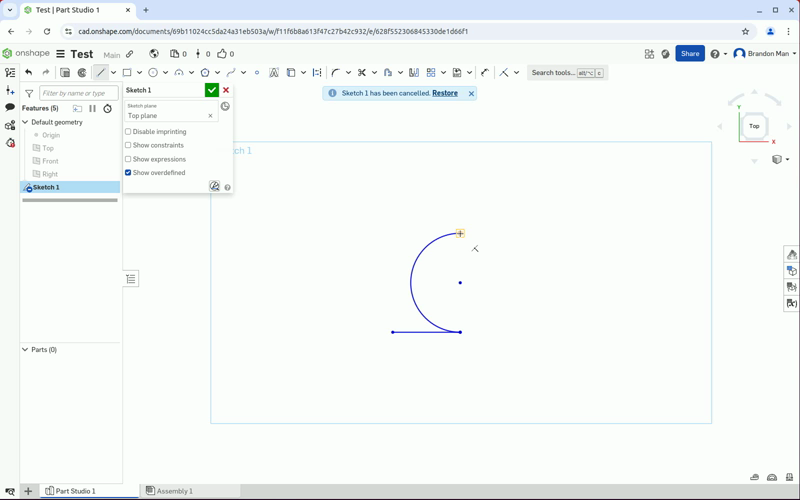
key_down(shift)
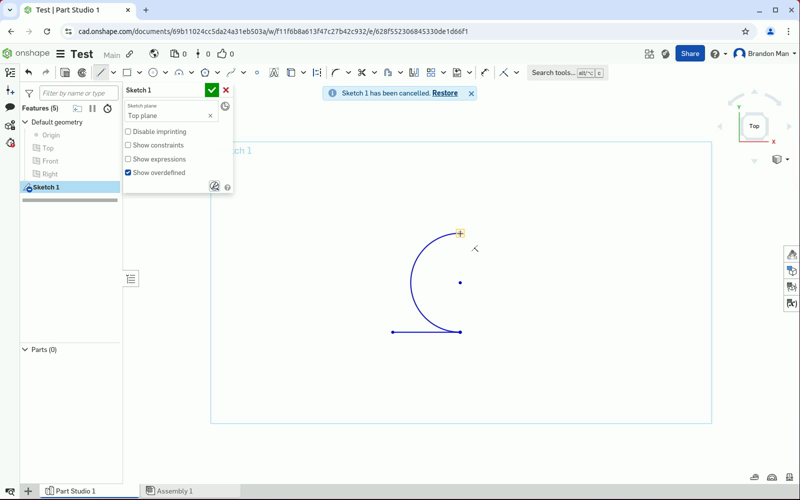
mouse_move(392, 233)
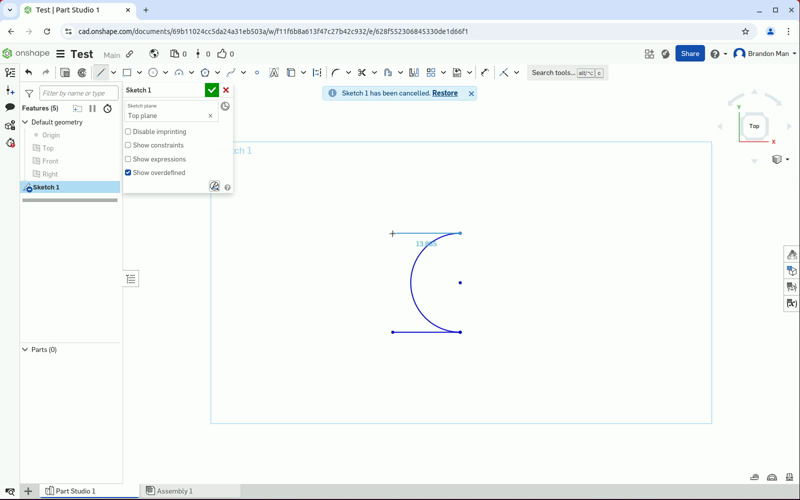
click(392, 233)
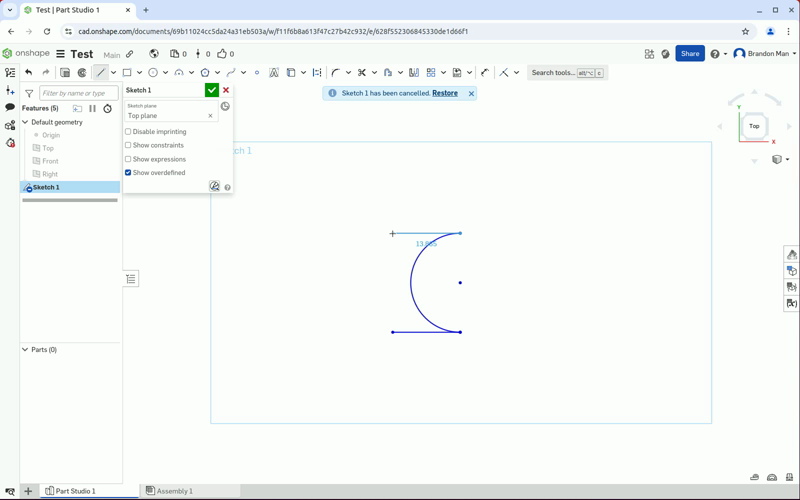
key_up(shift)
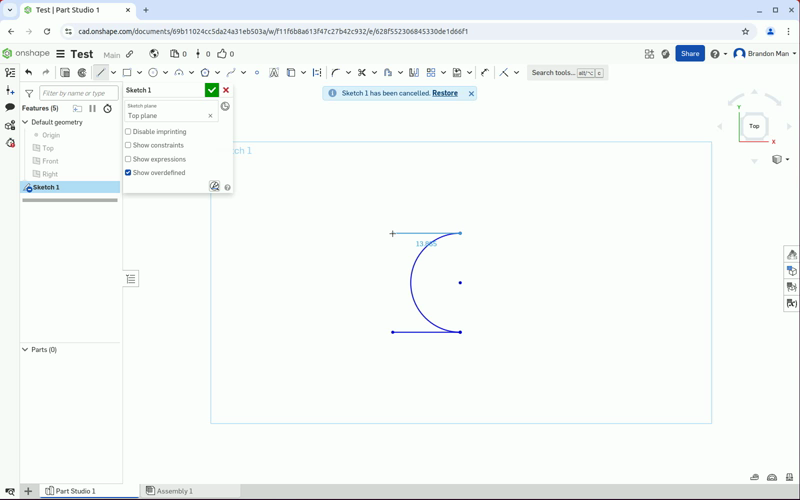
key_down(shift)
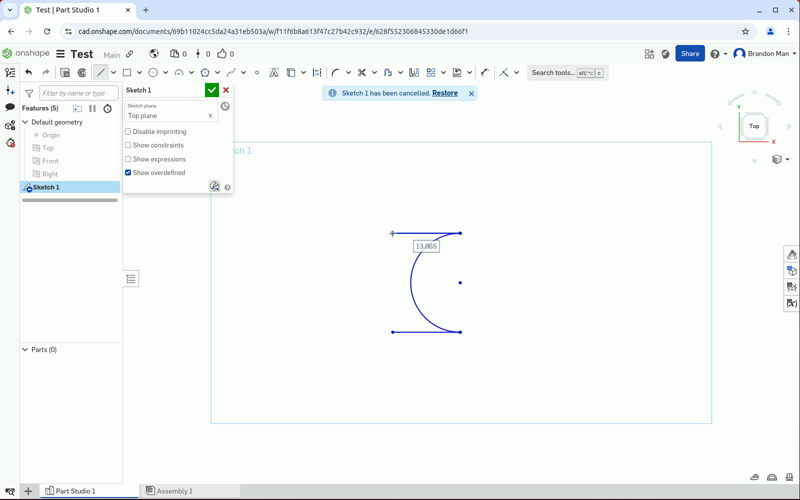
mouse_move(392, 332)
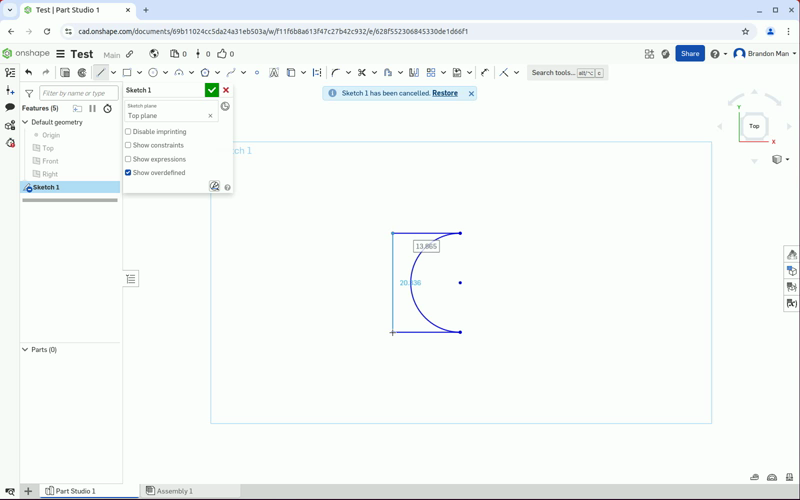
key_up(shift)
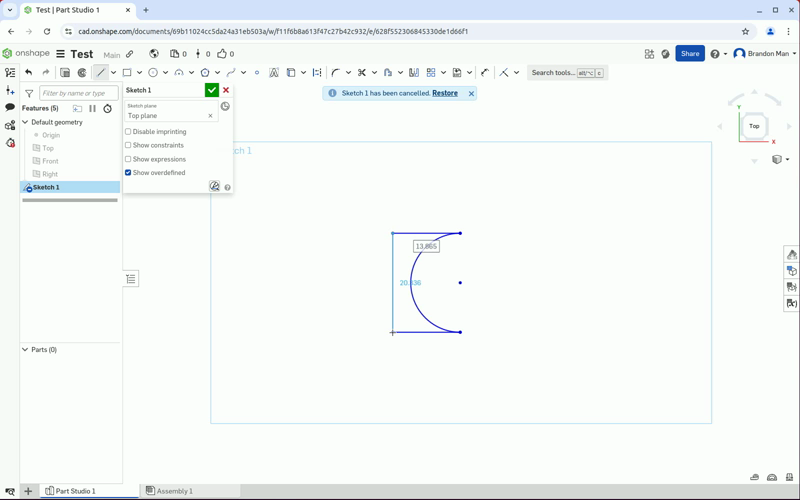
click(392, 332)
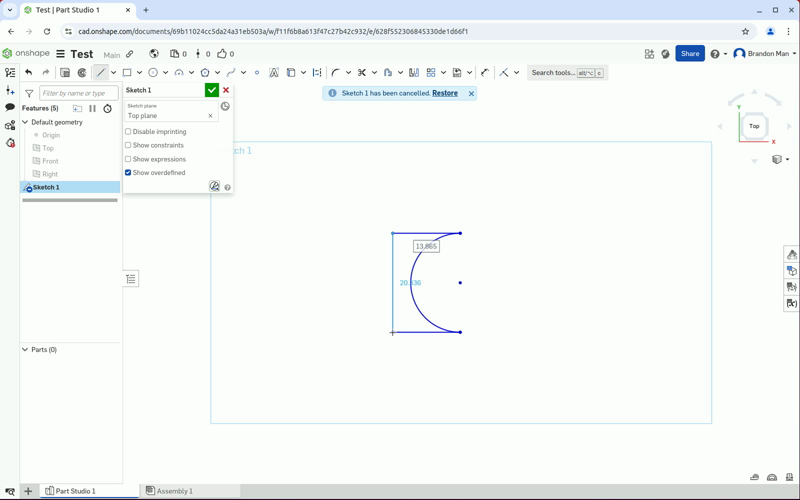
key(esc)
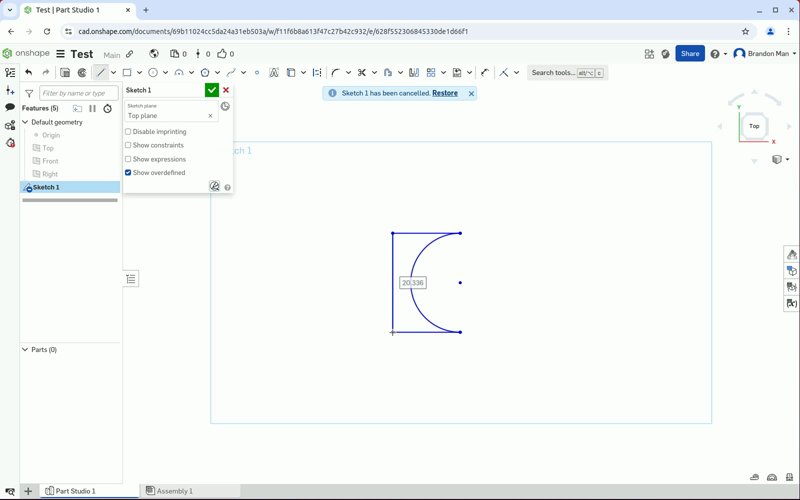
mouse_move(442, 308)
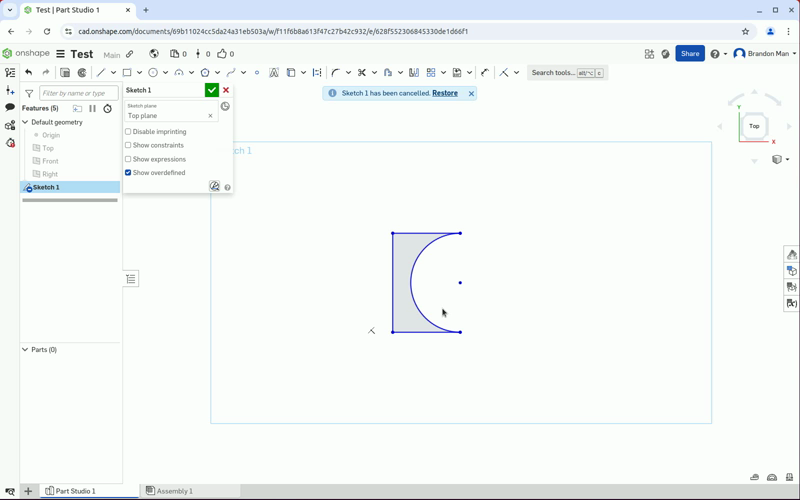
scroll(6)
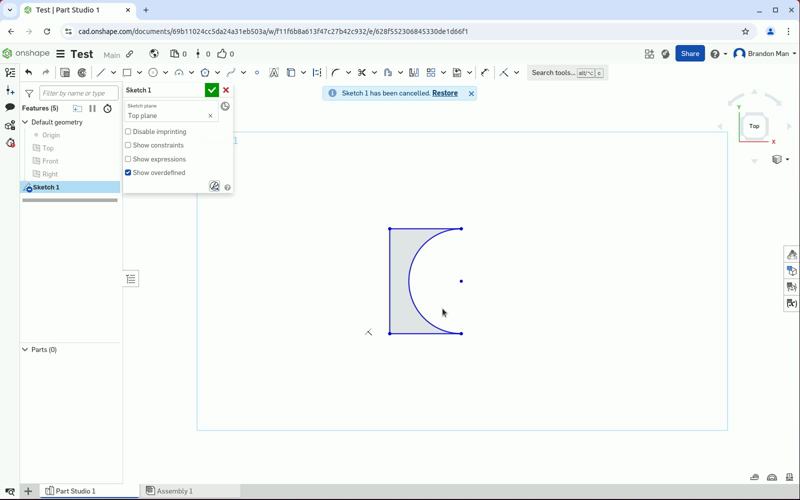
scroll(6)
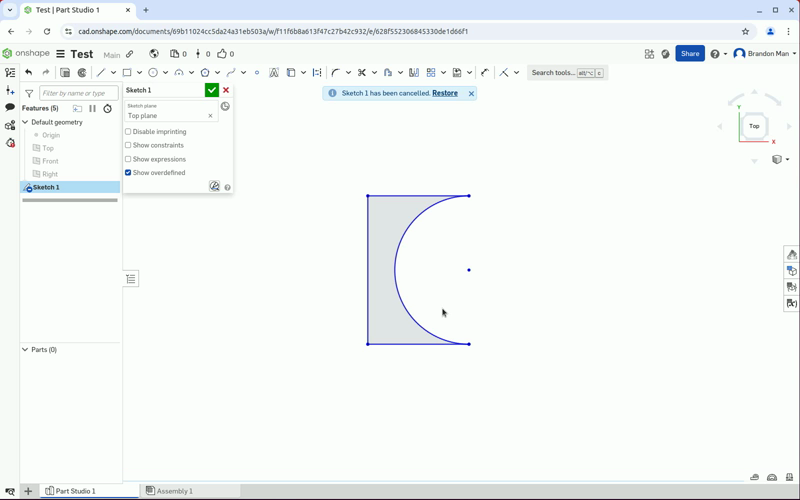
scroll(6)
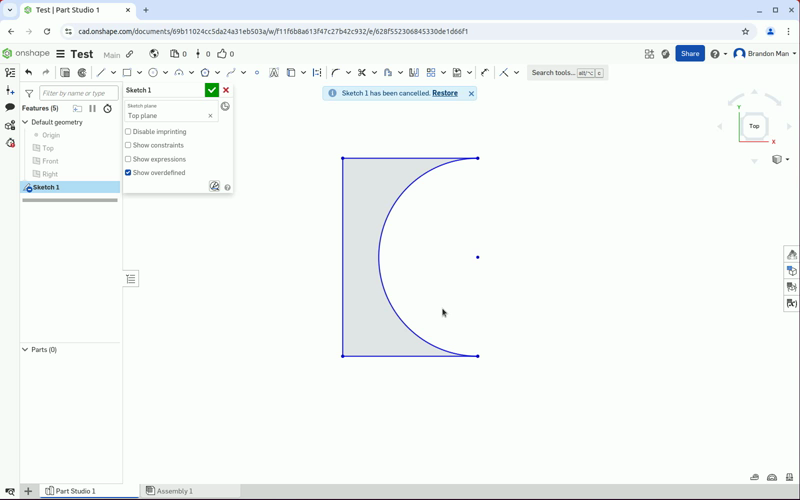
scroll(6)
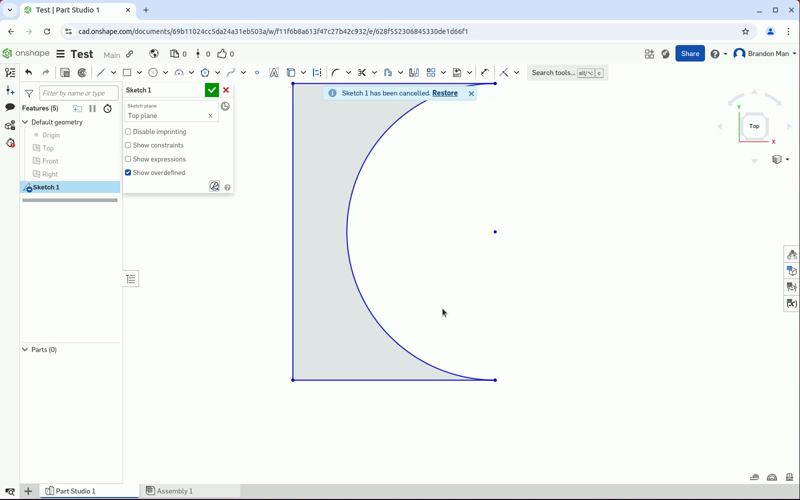
scroll(6)
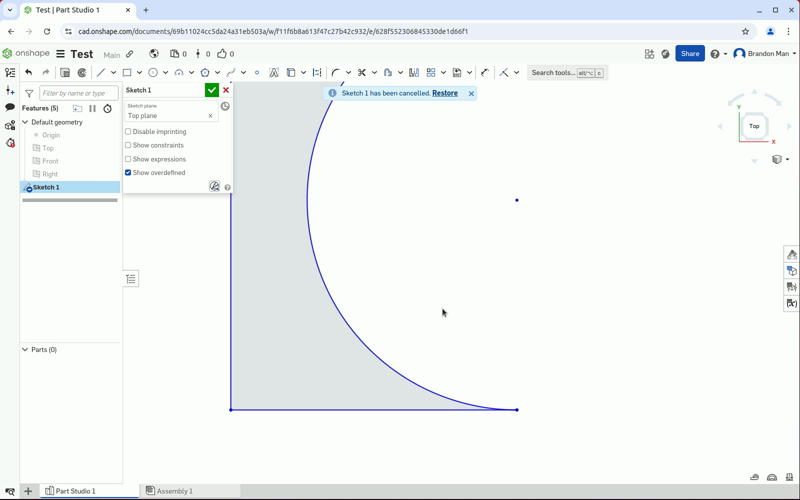
scroll(6)
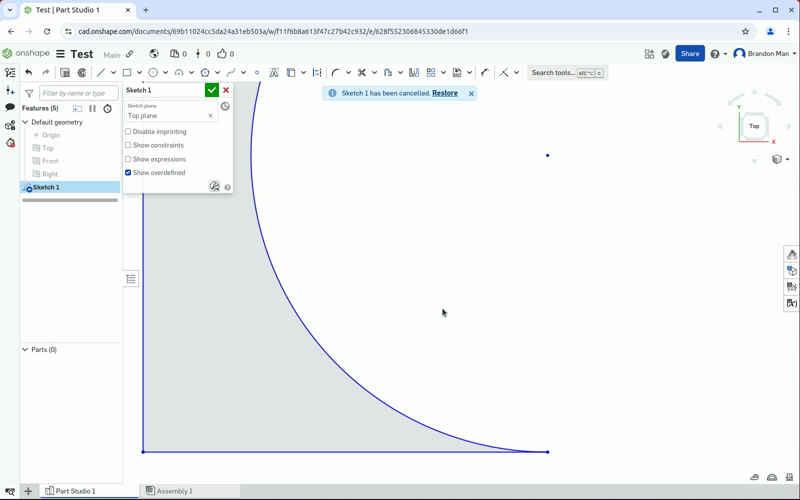
scroll(6)
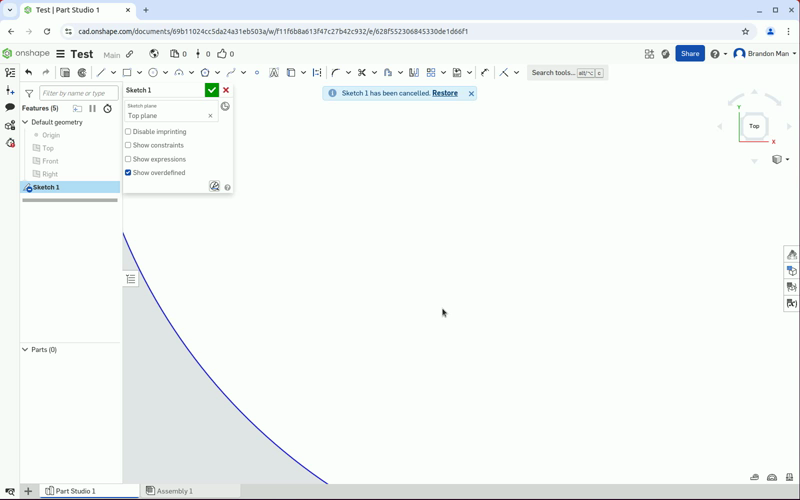
click(442, 308)
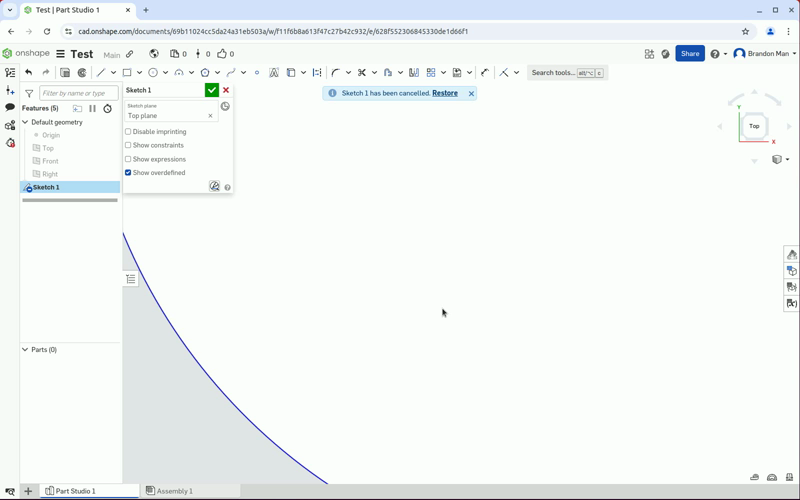
scroll(-6)
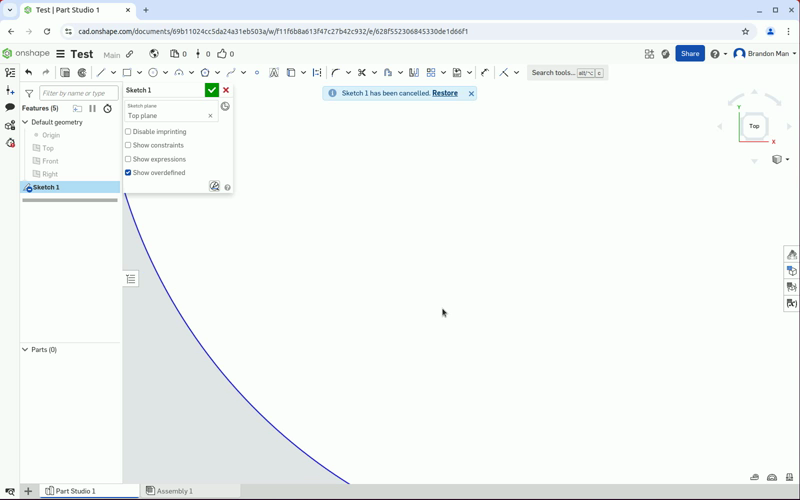
scroll(-6)
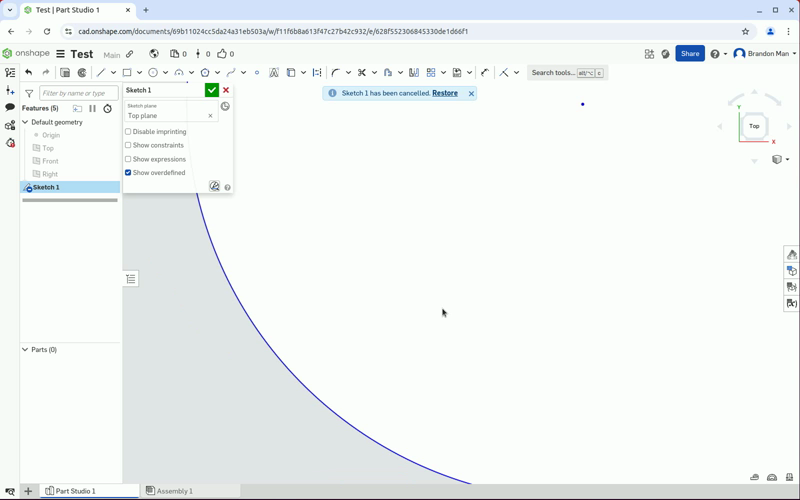
scroll(-6)
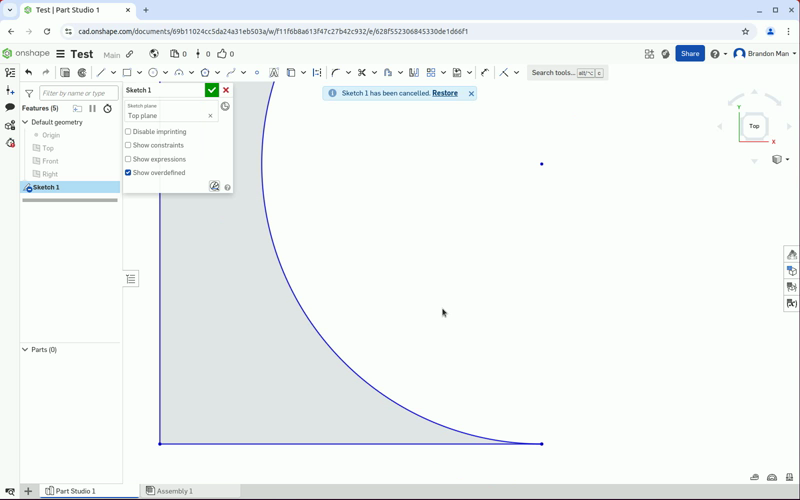
scroll(-6)
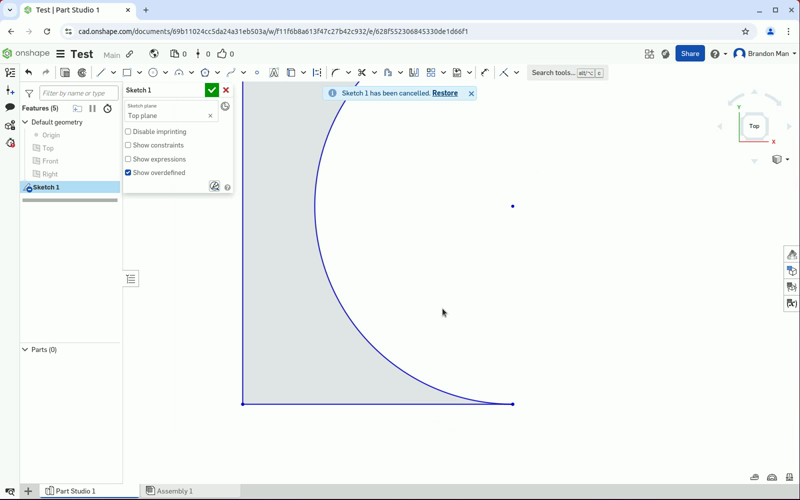
scroll(-6)
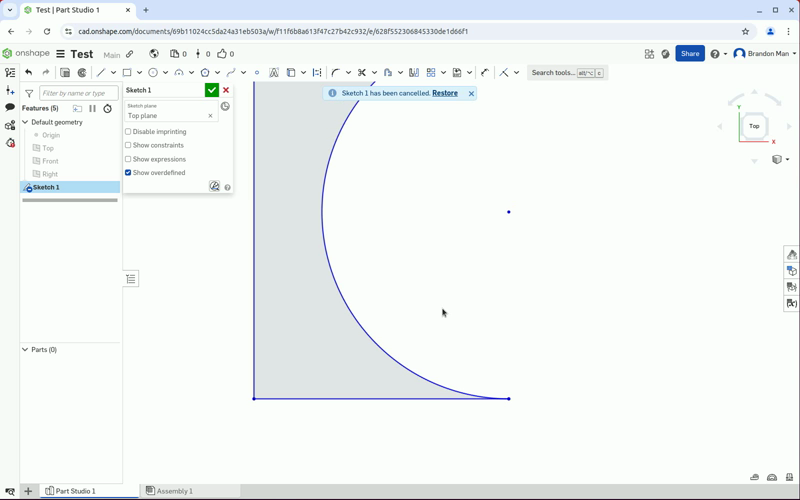
scroll(-6)
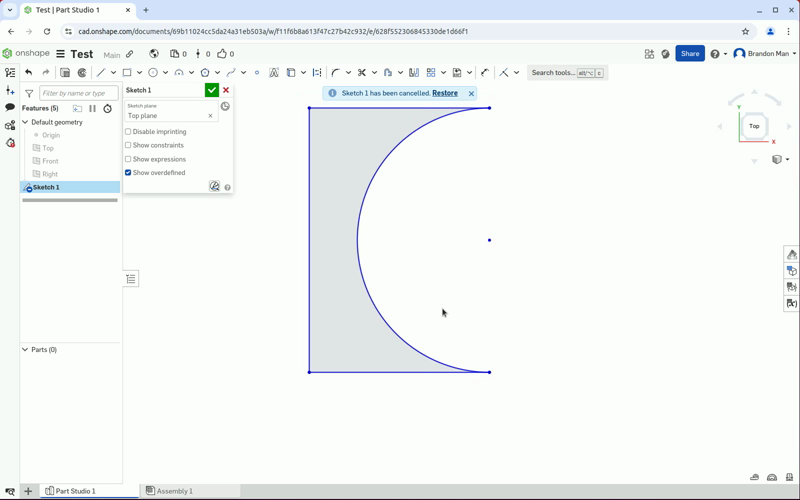
scroll(-6)
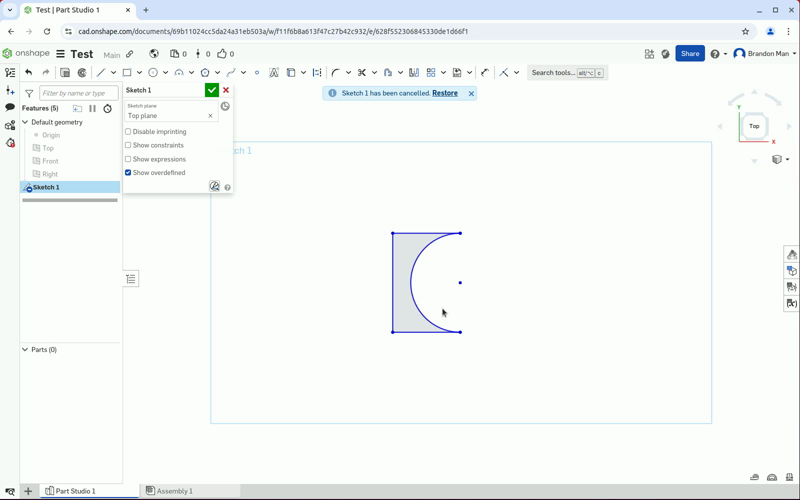
mouse_move(73, 352)
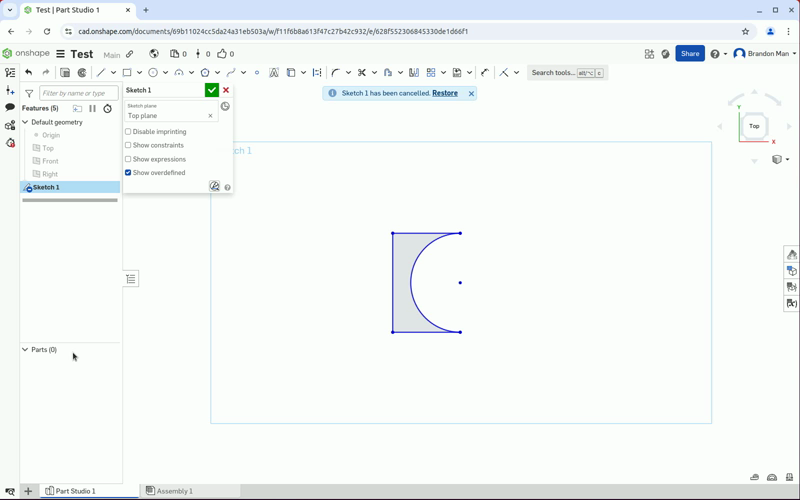
key(shift+y)
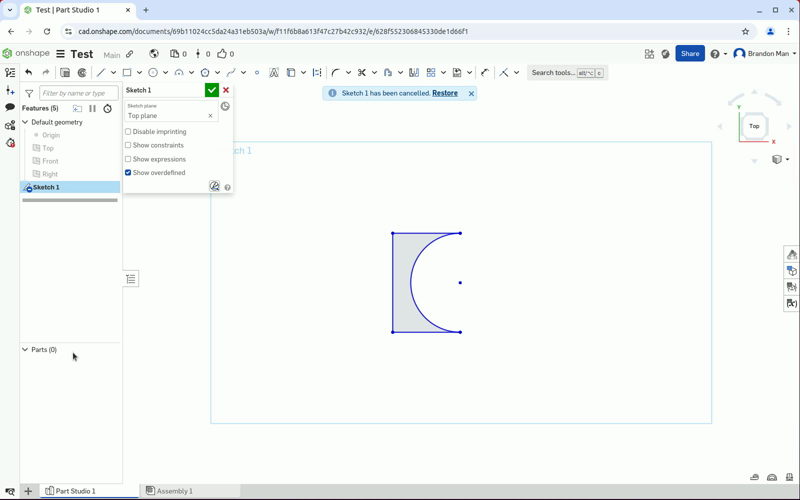
key(shift+e)
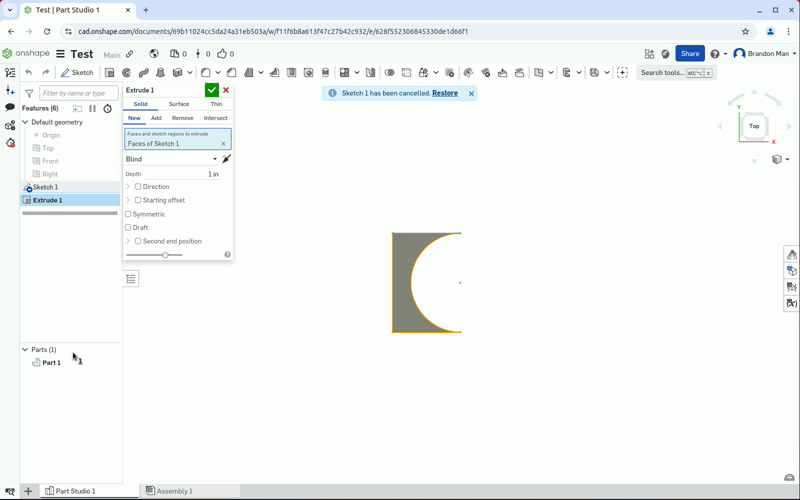
mouse_move(143, 106)
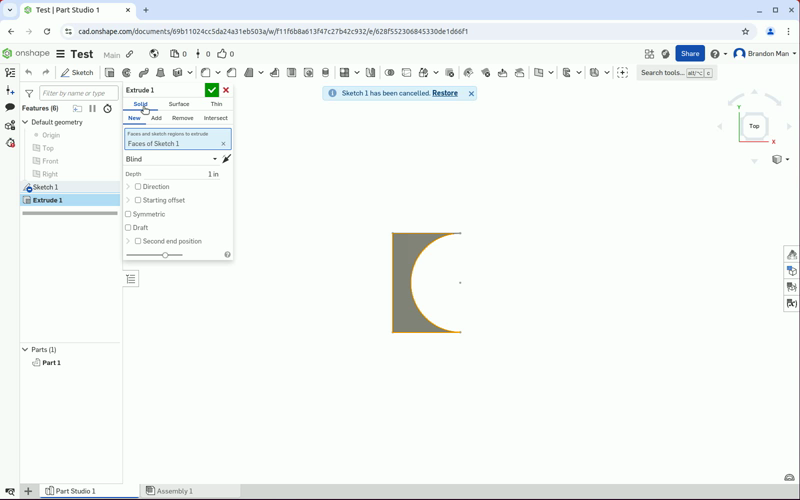
click(143, 106)
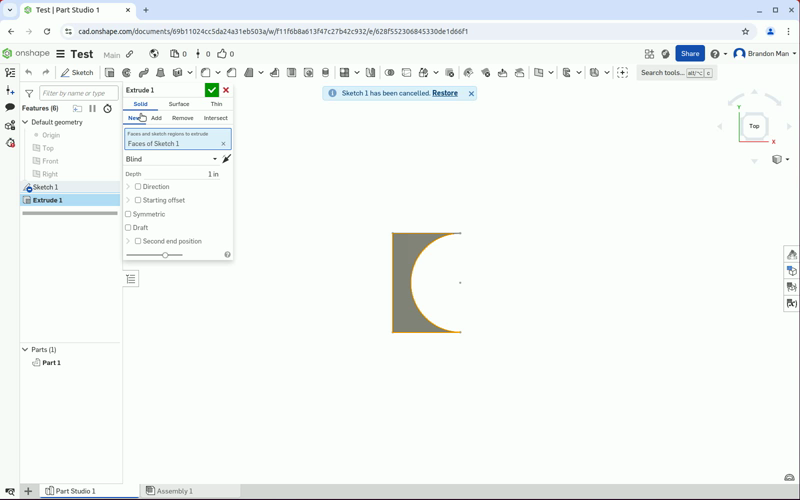
mouse_move(137, 120)
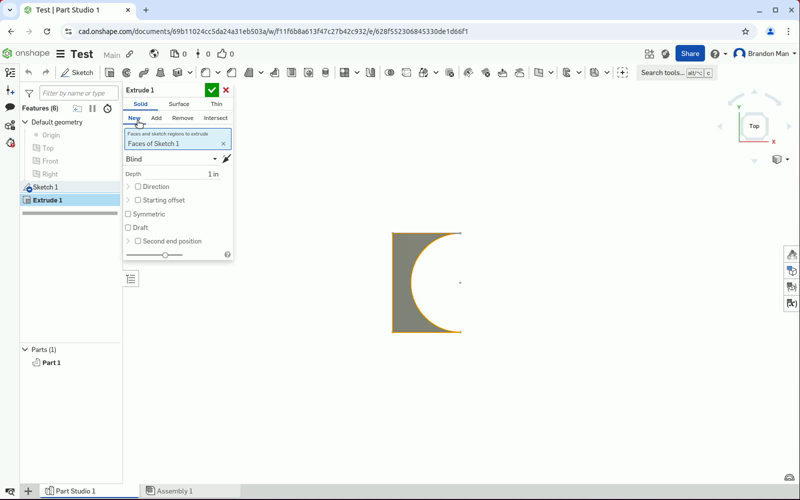
click(137, 120)
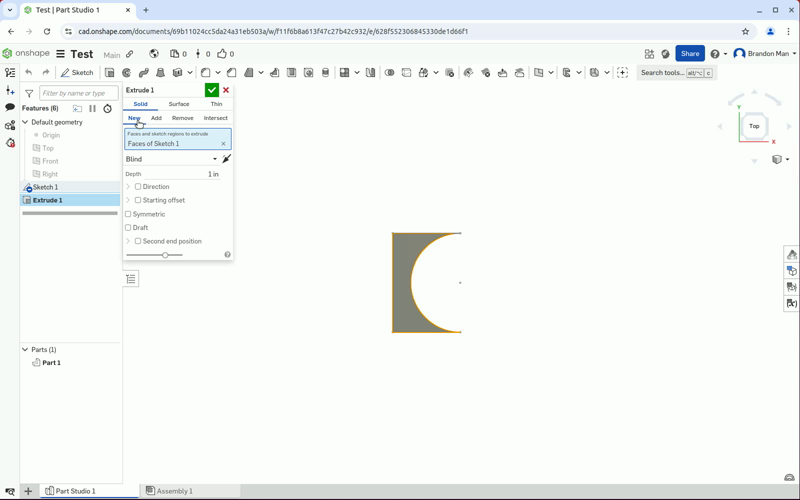
key(tab, 4)
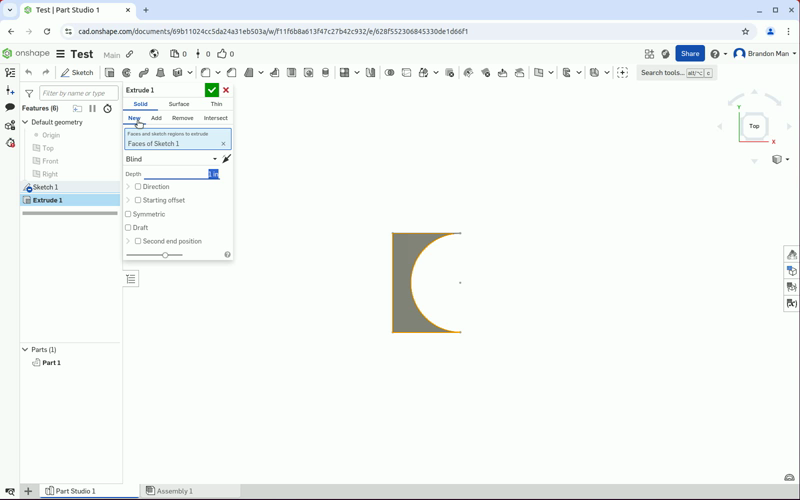
text(5.536)
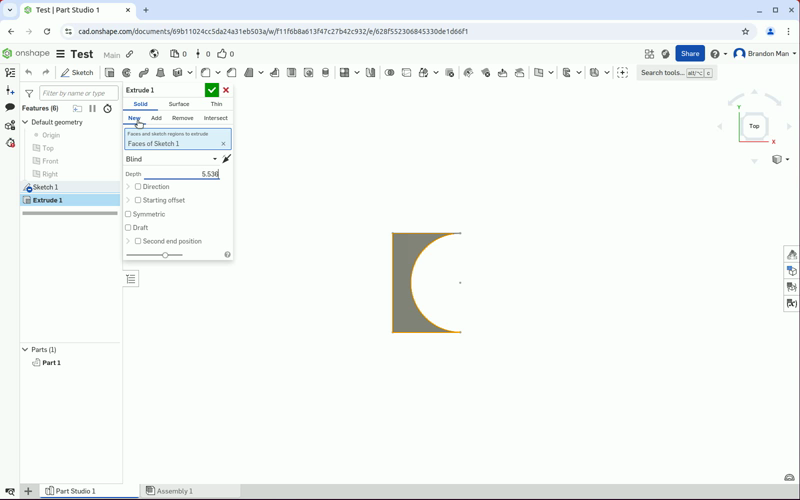
key(enter)
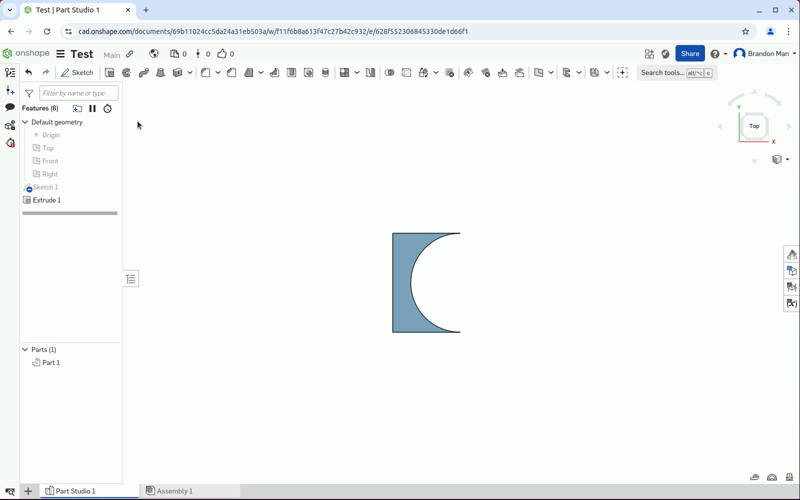
key(shift+h)
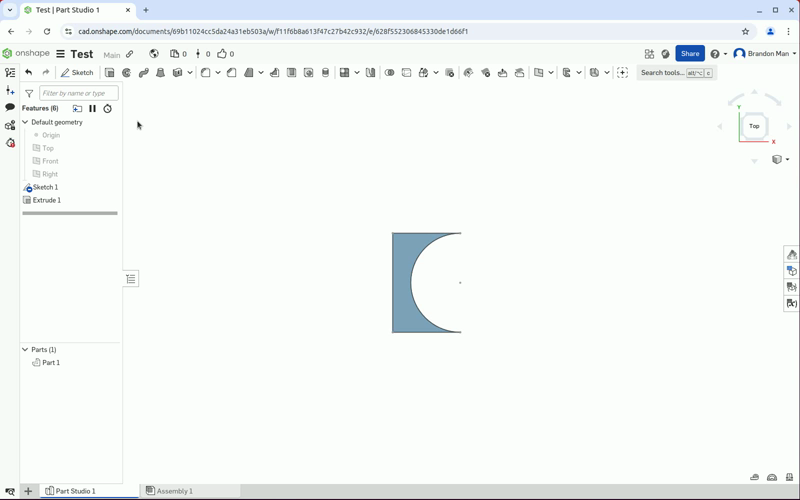
key(shift+h)
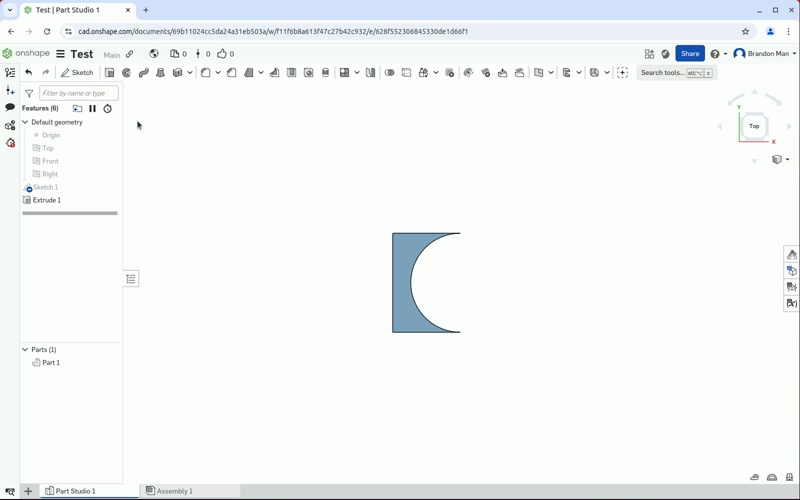
mouse_move(73, 189)
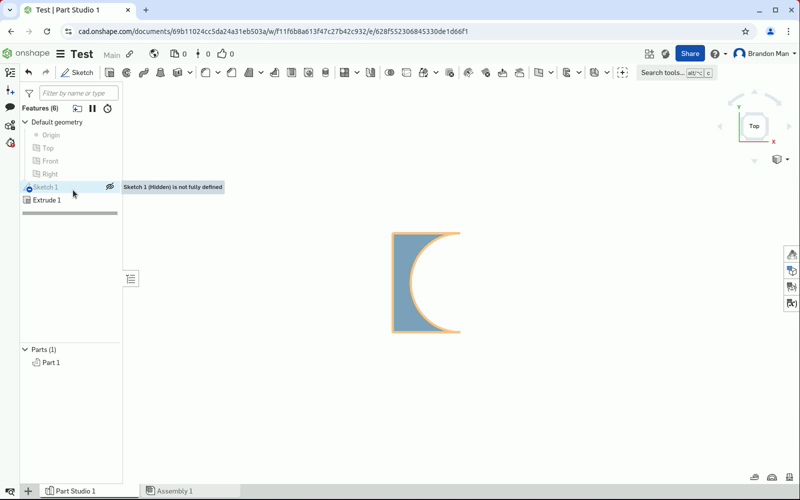
click(73, 189)
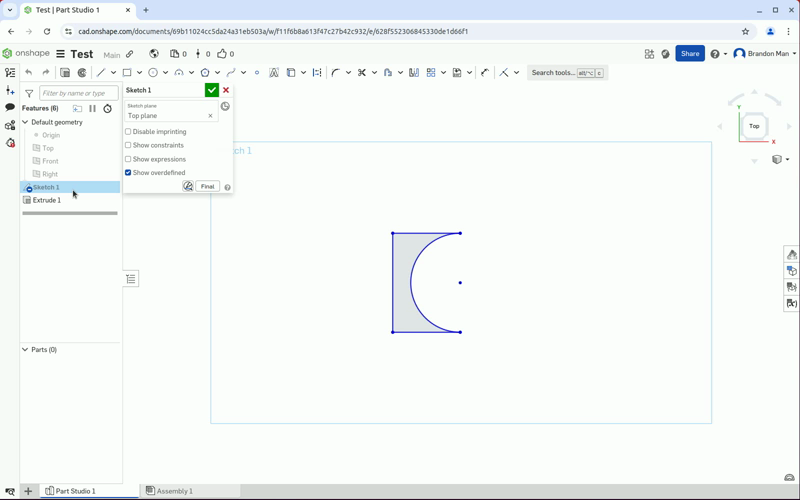
mouse_move(229, 92)
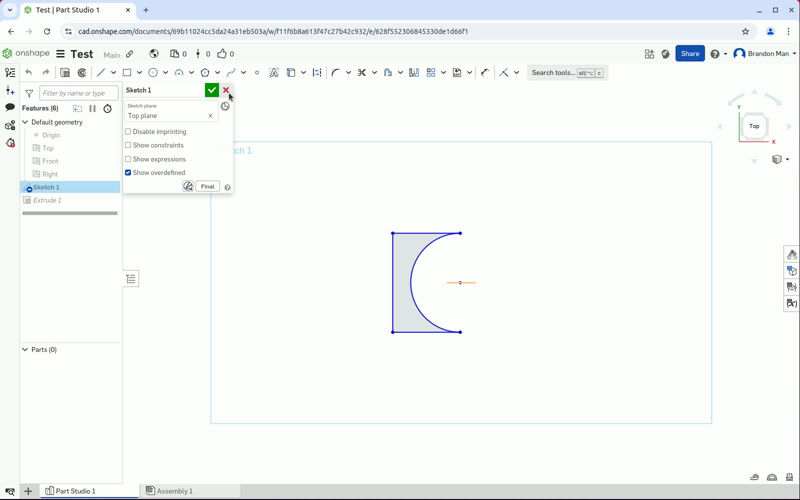
click(229, 92)
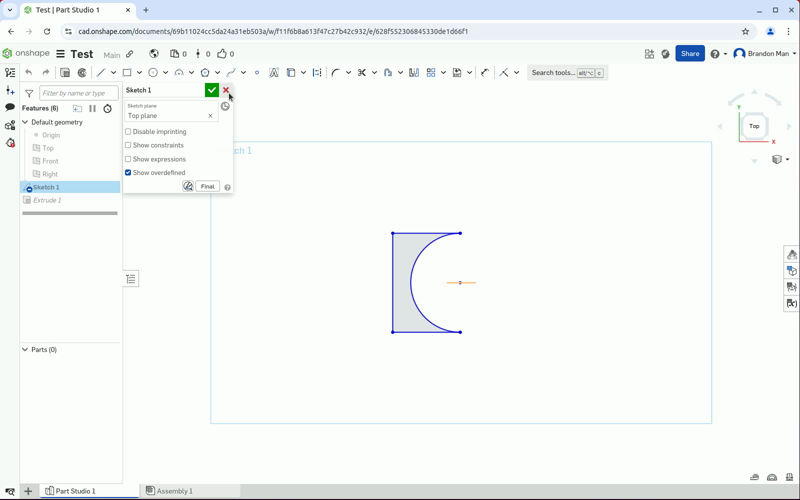
key(shift+s)
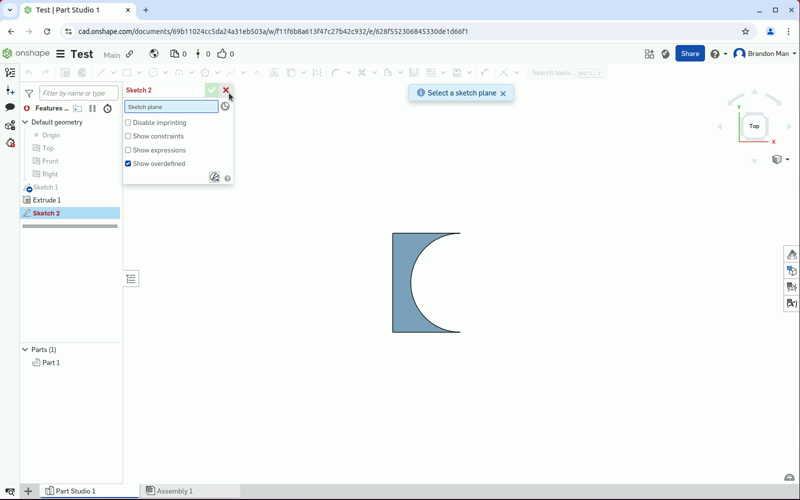
mouse_move(73, 150)
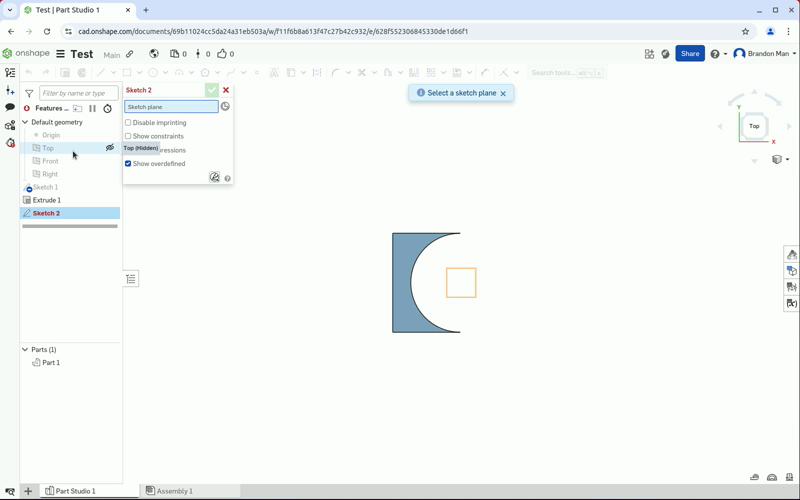
click(73, 150)
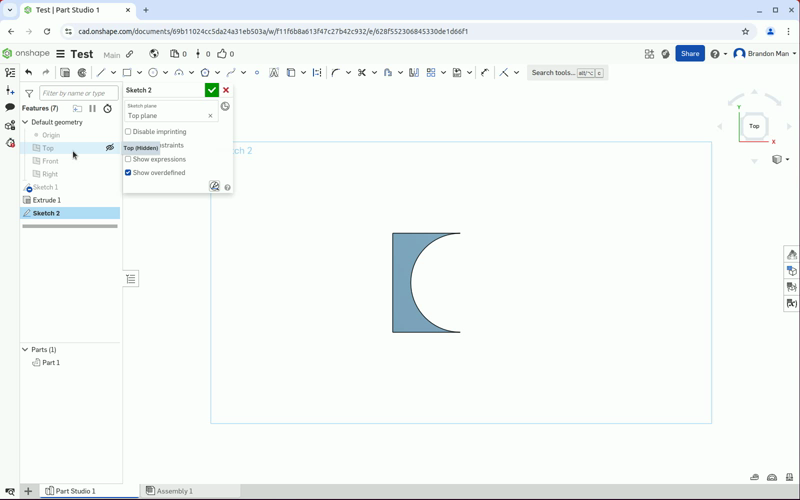
mouse_move(73, 352)
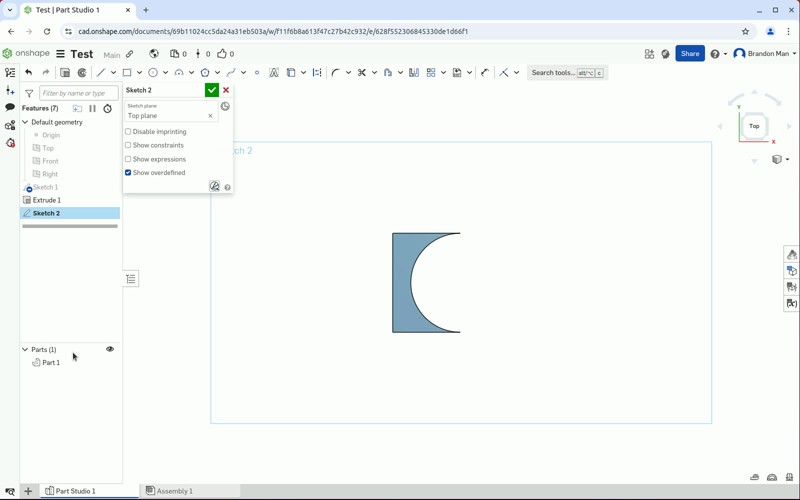
key(y)
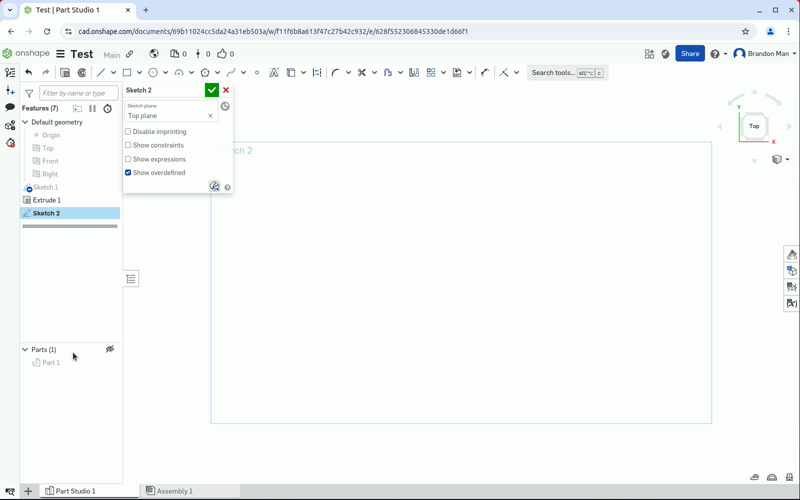
key(c)
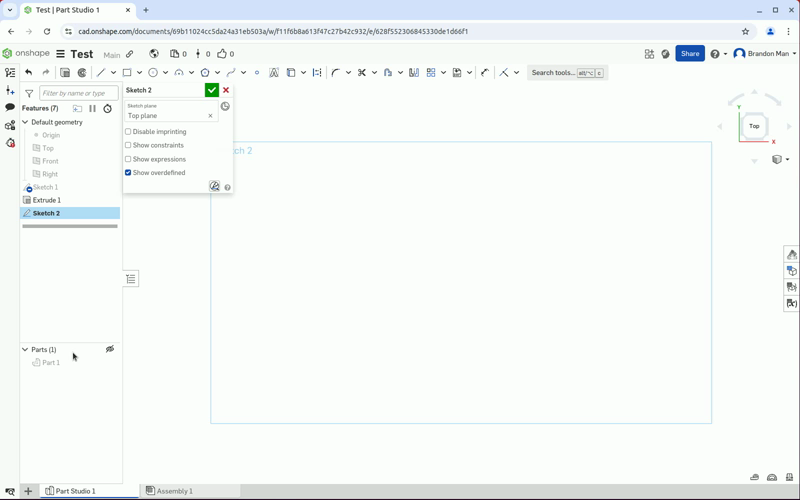
key_down(shift)
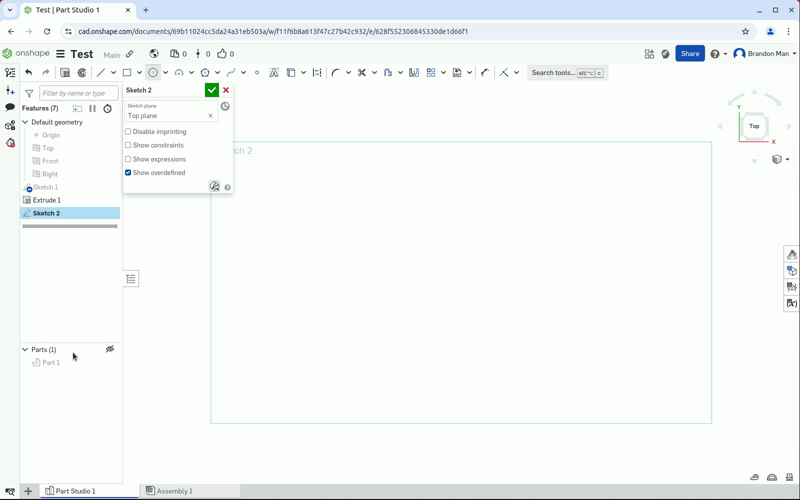
mouse_move(461, 282)
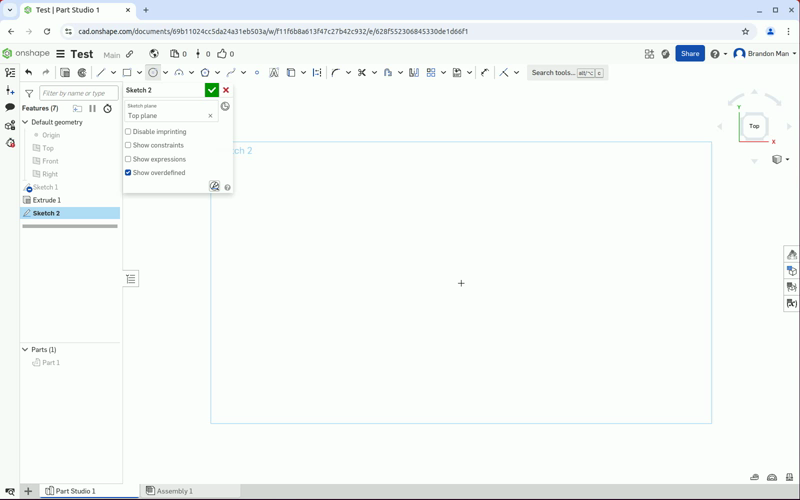
click(461, 282)
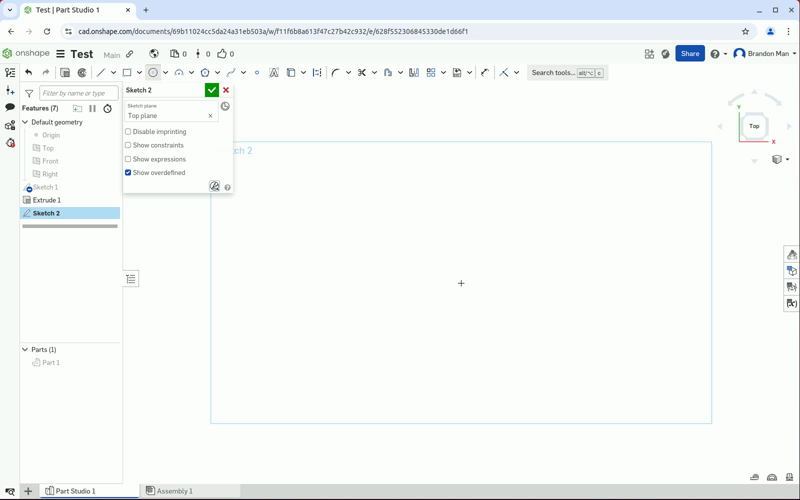
key_up(shift)
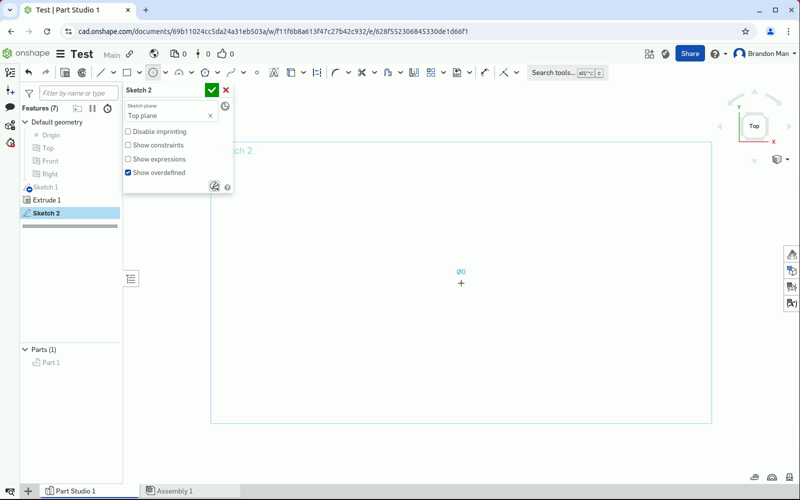
mouse_move(510, 282)
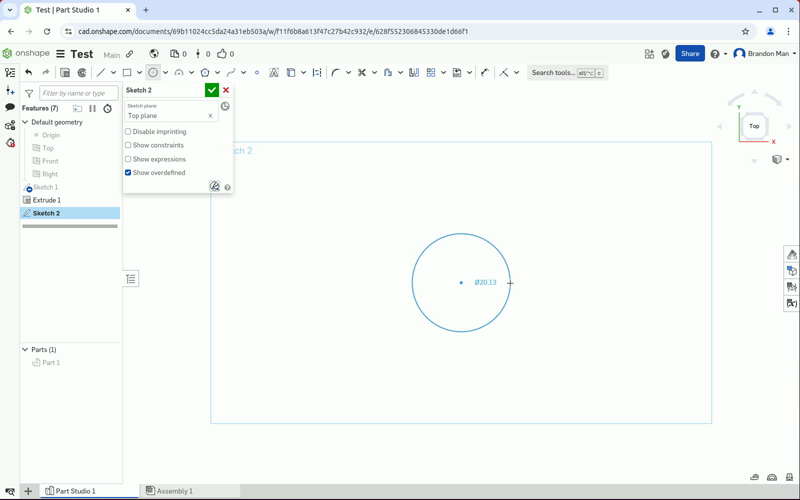
click(510, 282)
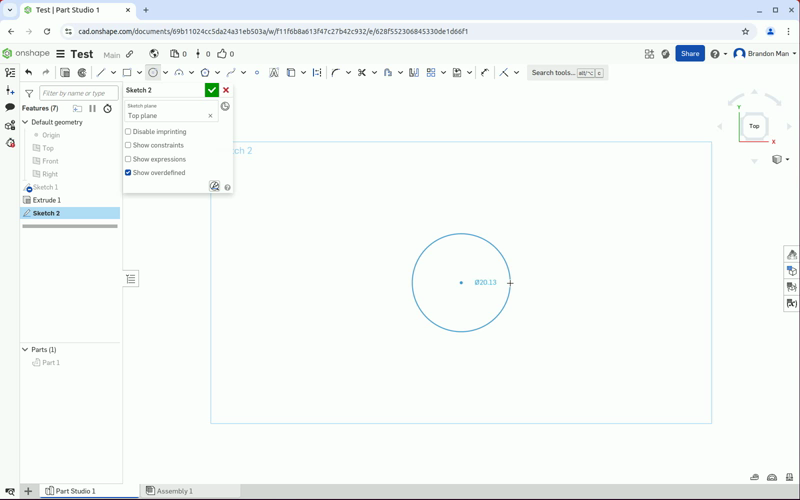
key(esc)
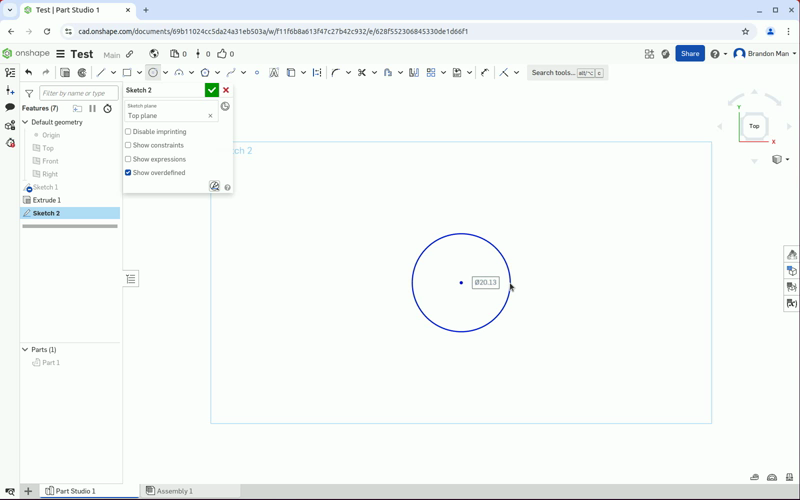
key(c)
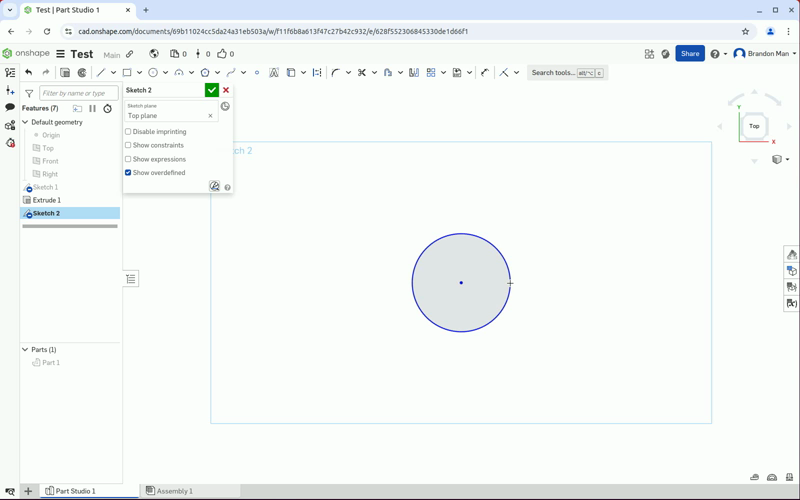
key_down(shift)
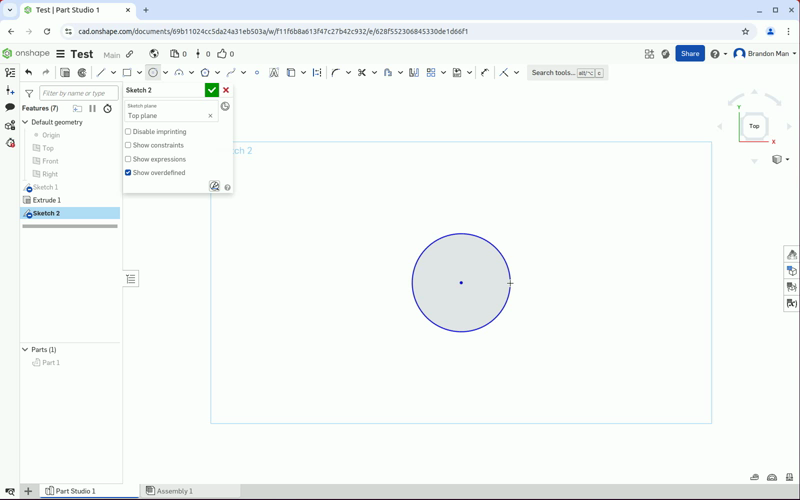
mouse_move(461, 282)
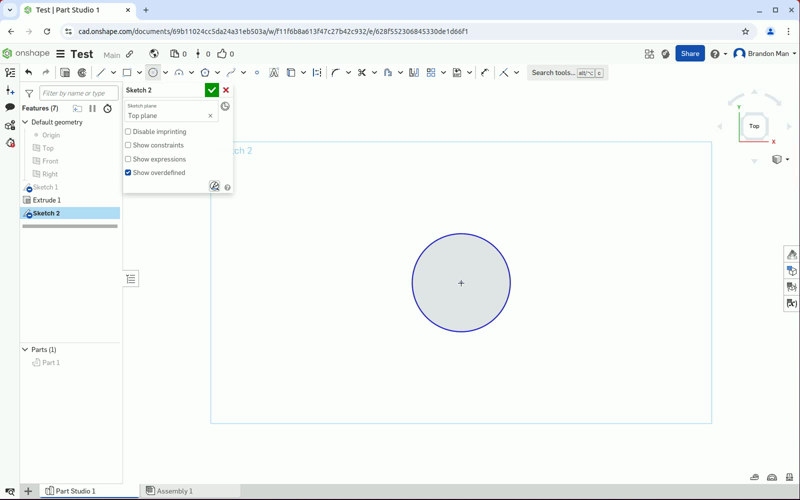
click(461, 282)
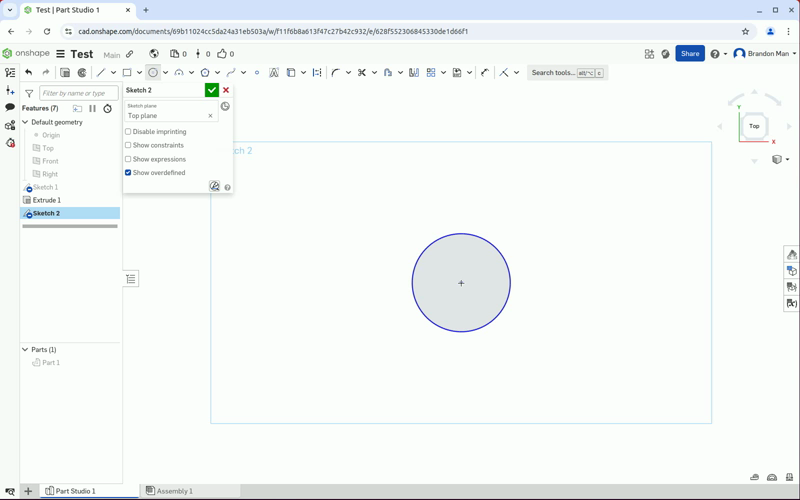
key_up(shift)
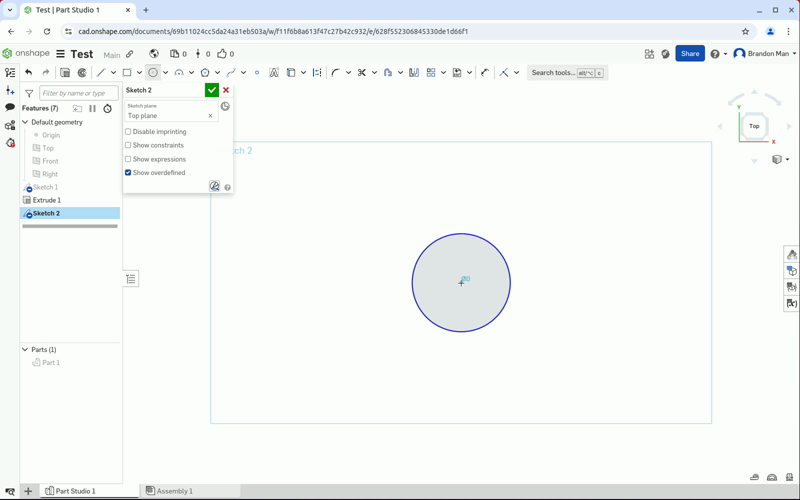
mouse_move(488, 282)
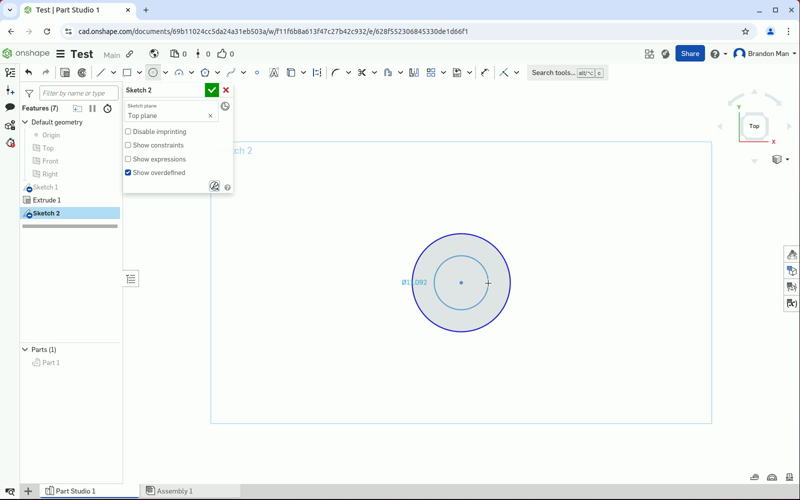
click(488, 282)
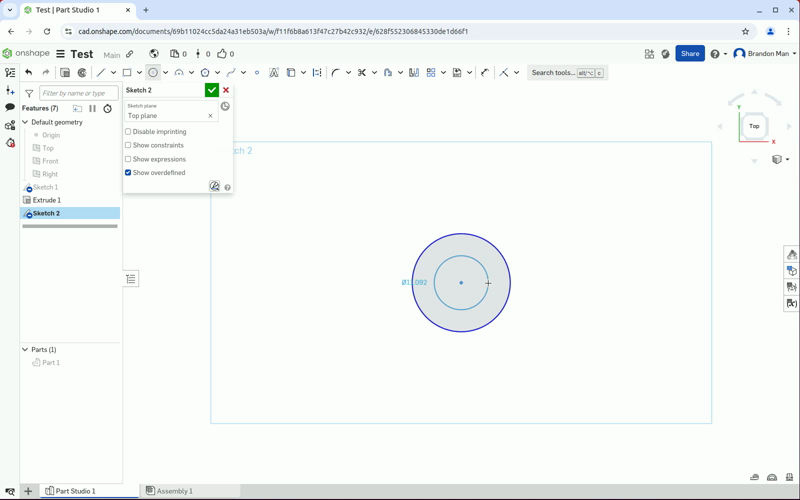
key(esc)
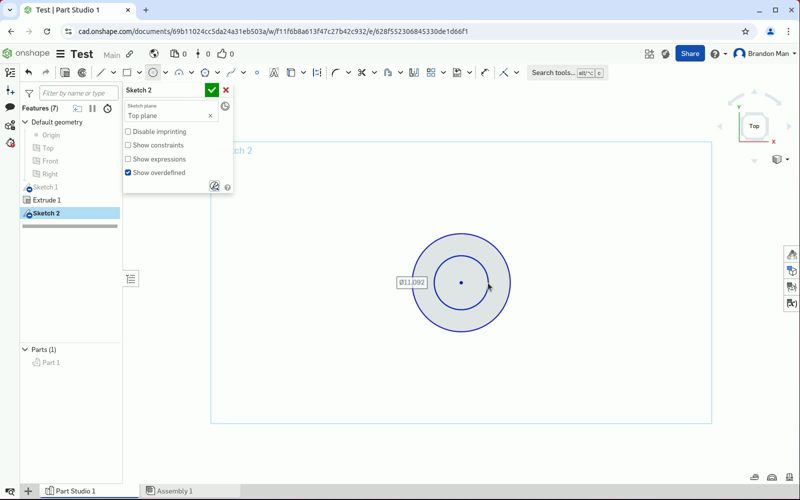
mouse_move(485, 257)
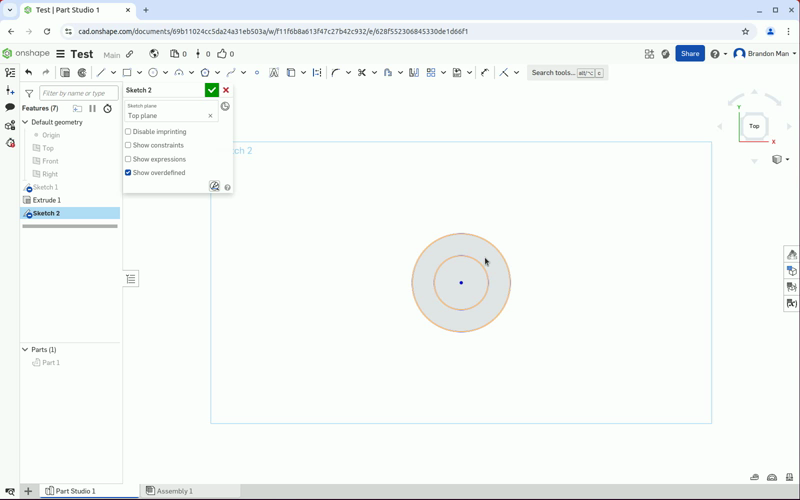
click(485, 257)
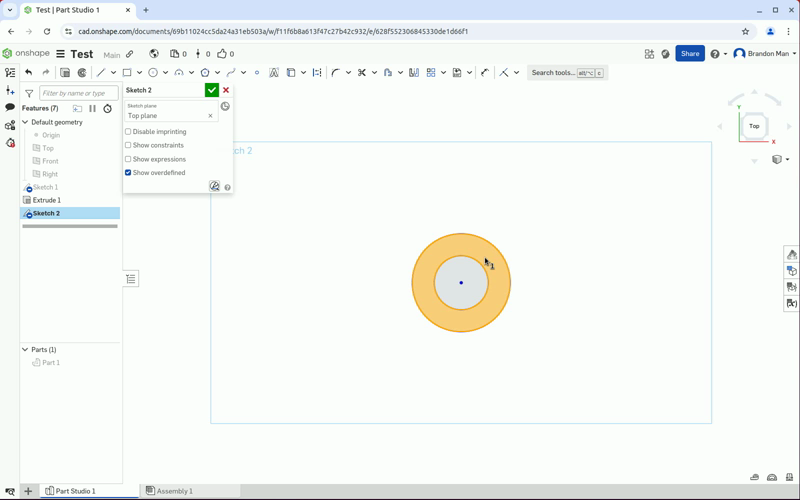
mouse_move(73, 352)
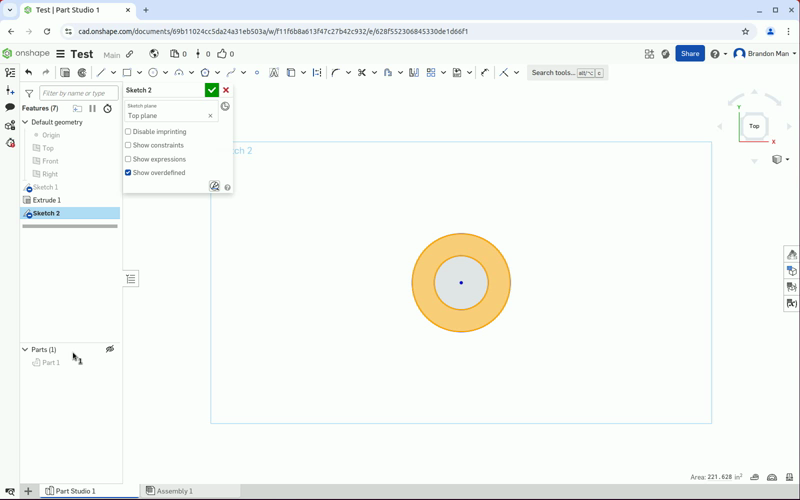
key(shift+y)
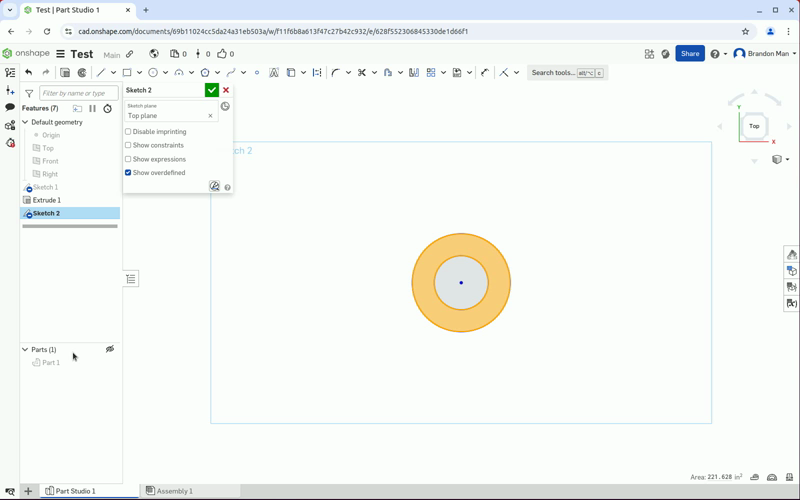
key(shift+e)
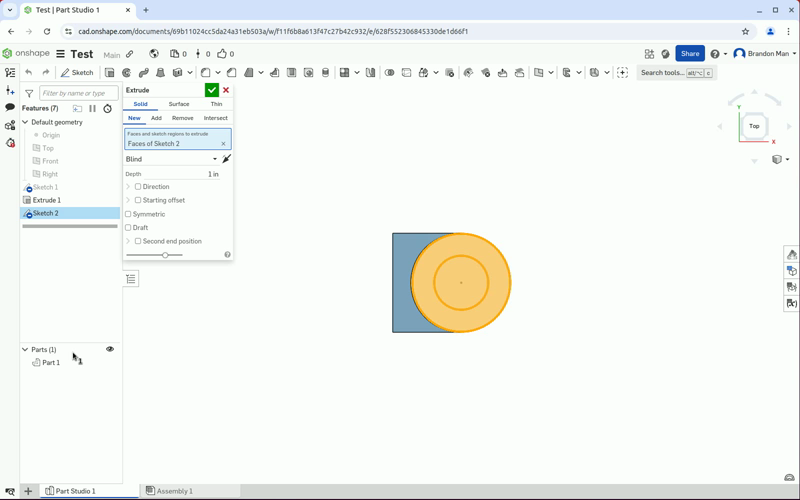
mouse_move(143, 106)
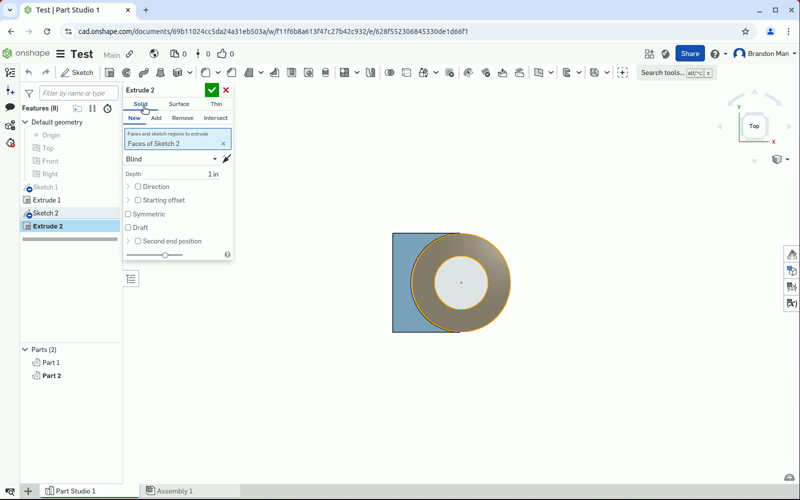
click(143, 106)
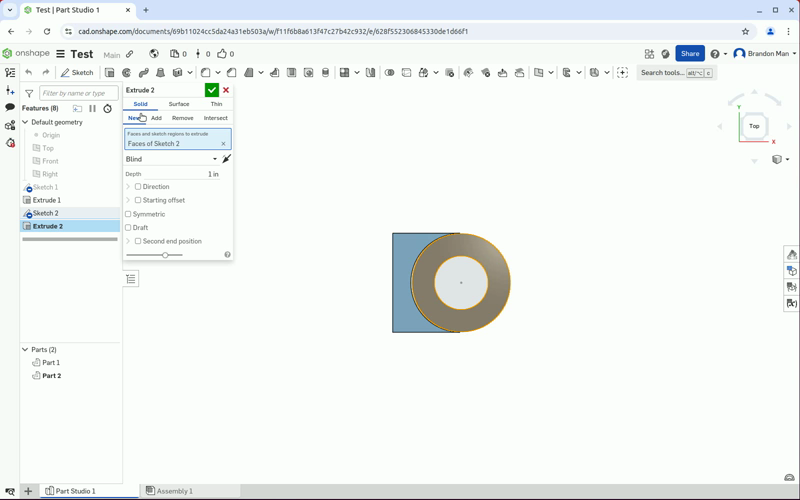
mouse_move(137, 120)
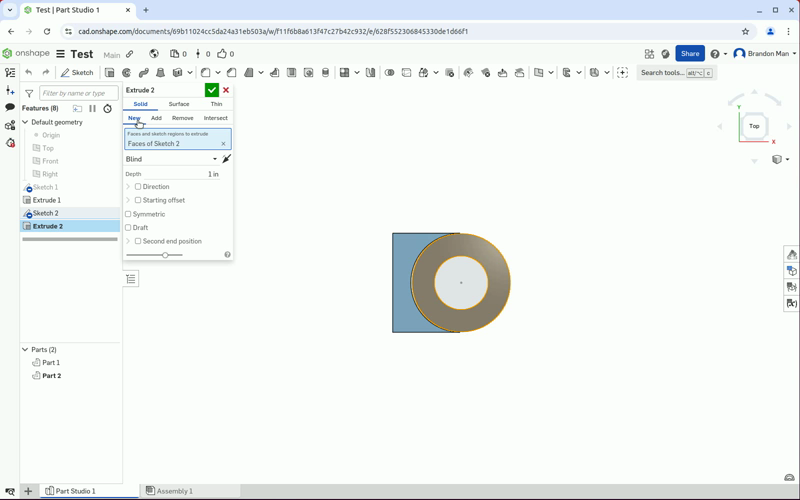
click(137, 120)
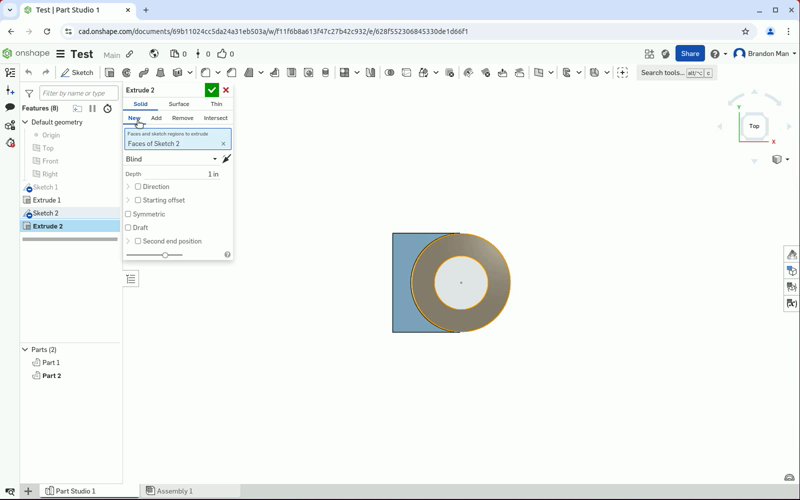
key(tab, 4)
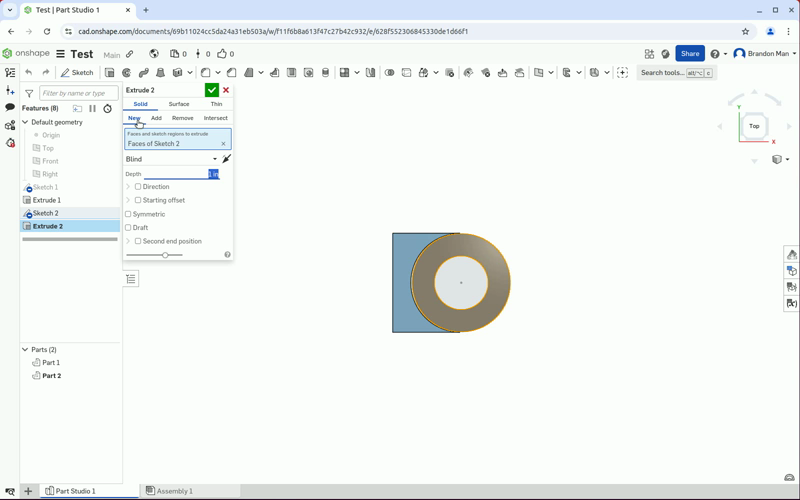
text(5.536)
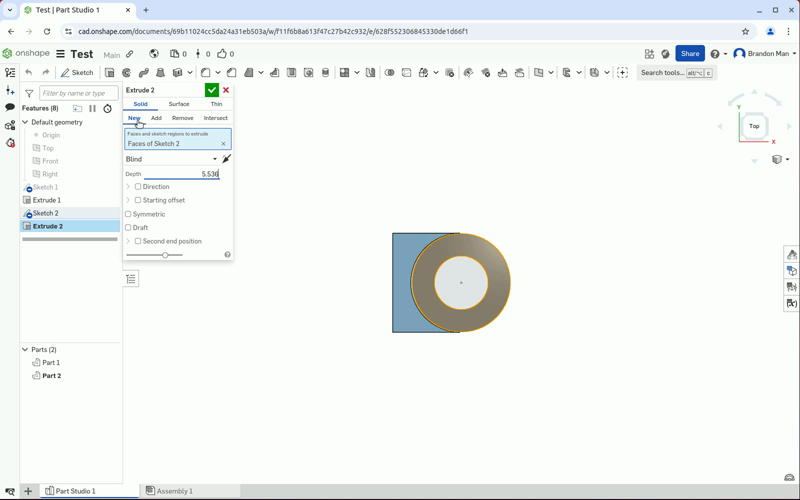
key(enter)
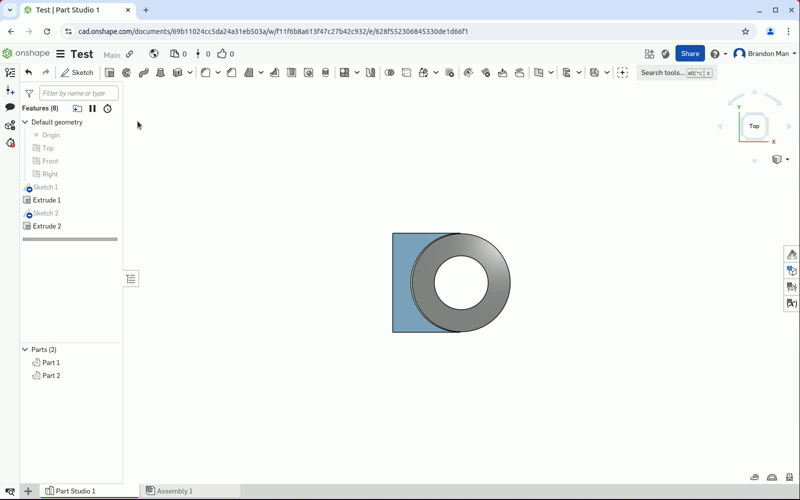
key(shift+h)
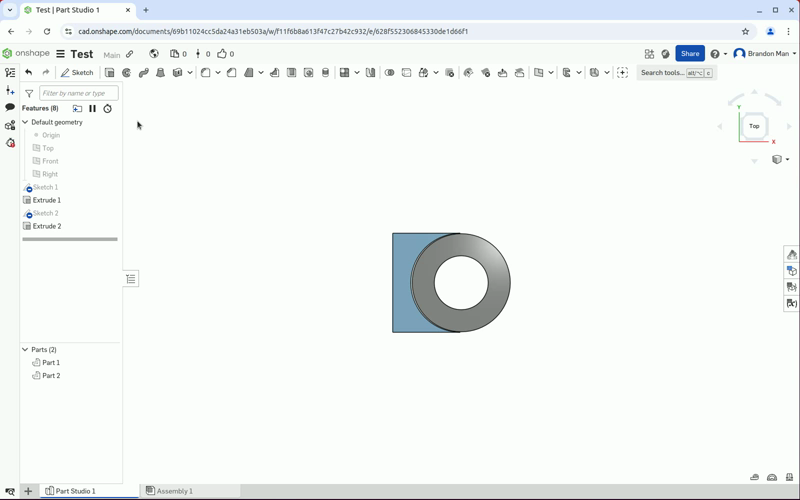
key(shift+h)
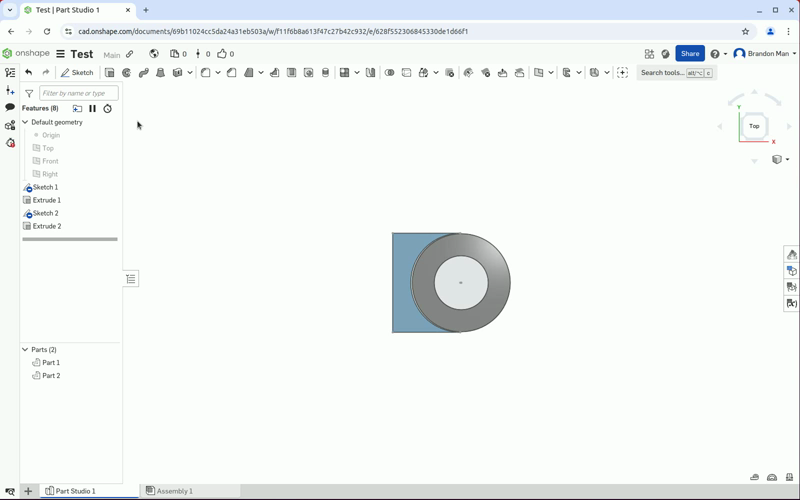
key(shift+7)
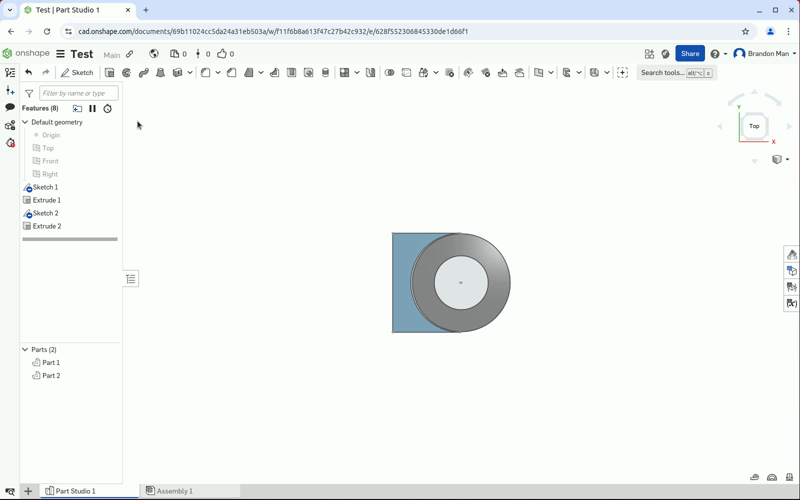
key(up, 3)
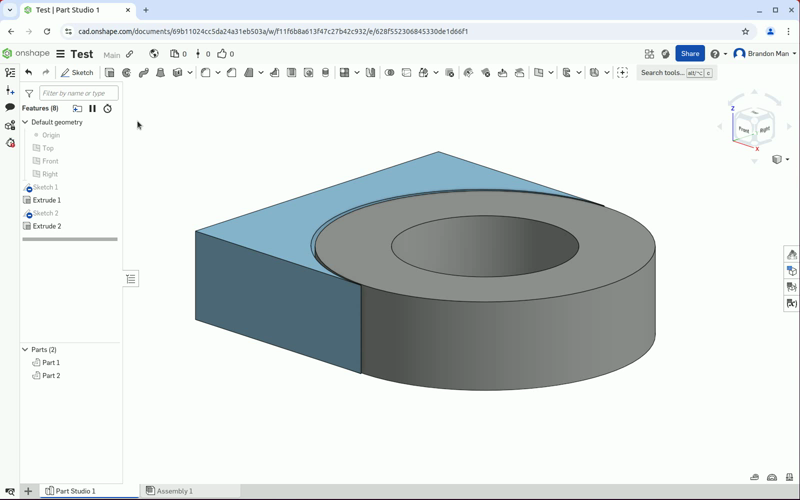
key(left, 3)
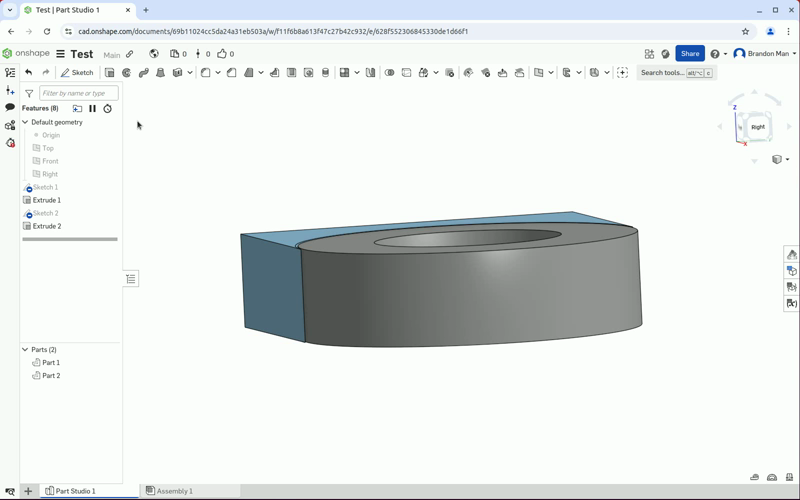
key(right, 3)
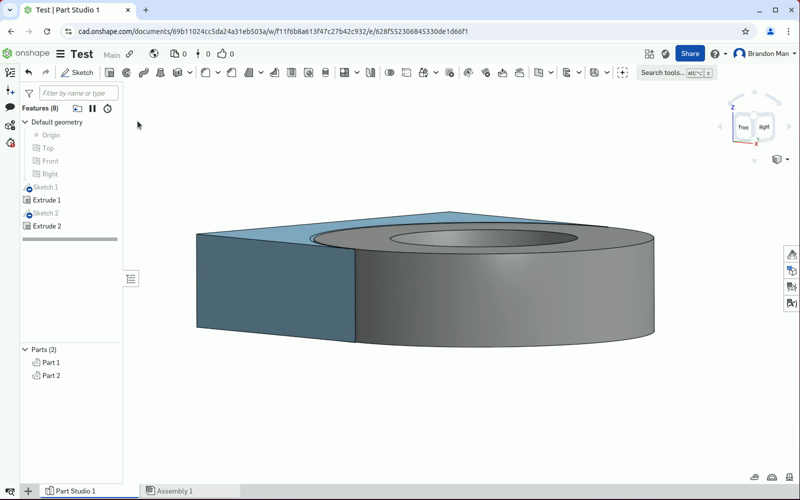
key(down, 3)
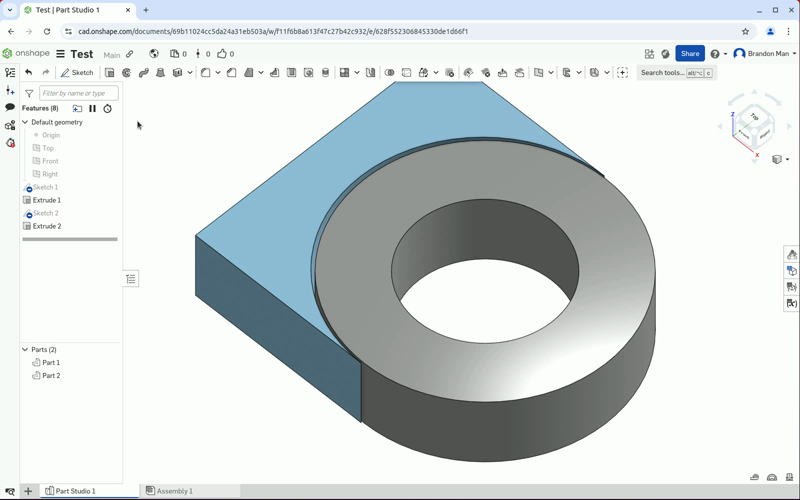
mouse_move(73, 189)
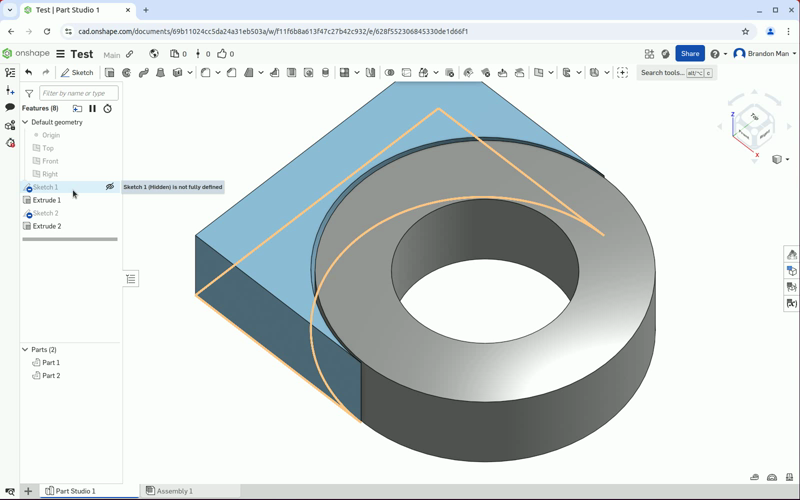
click(73, 189)